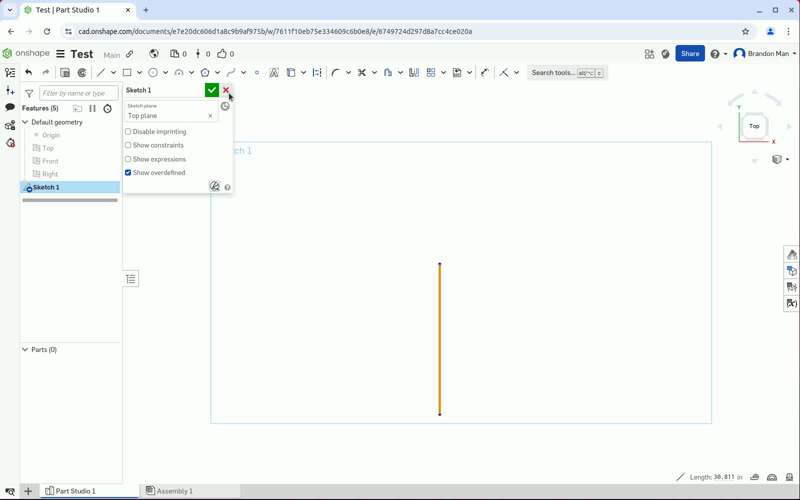
key(shift+h)
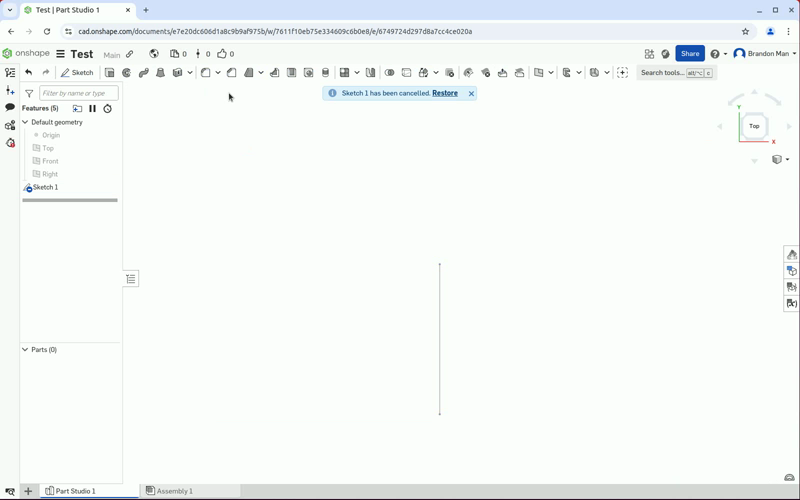
key(shift+s)
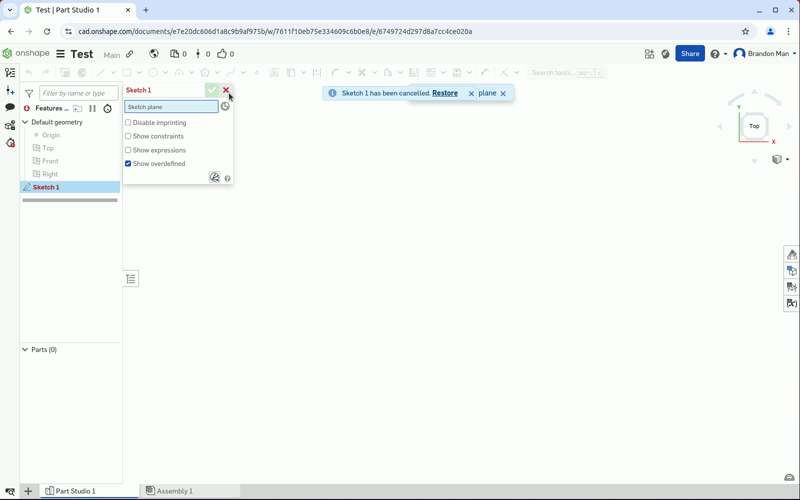
mouse_move(73, 150)
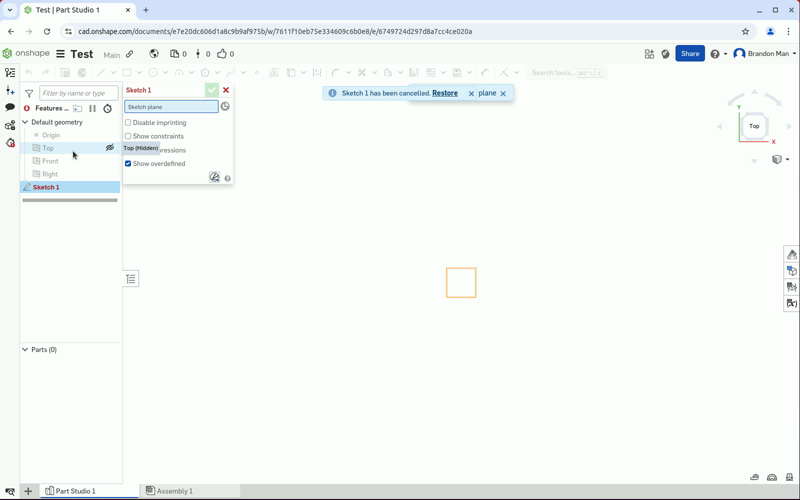
click(73, 150)
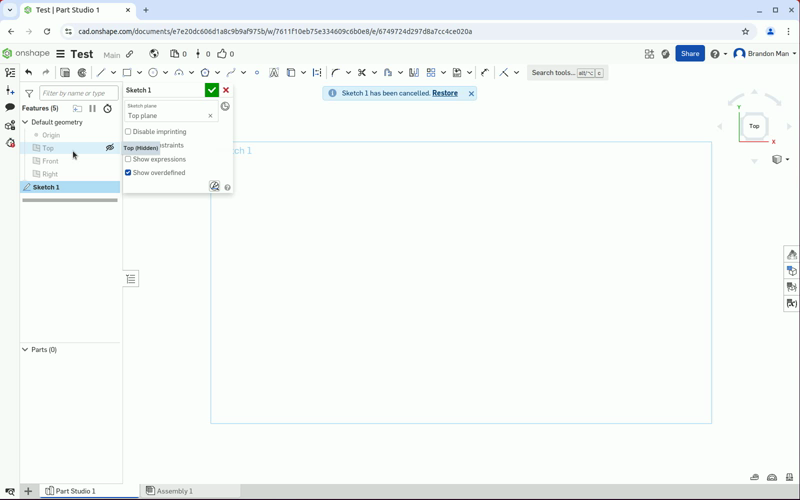
mouse_move(73, 352)
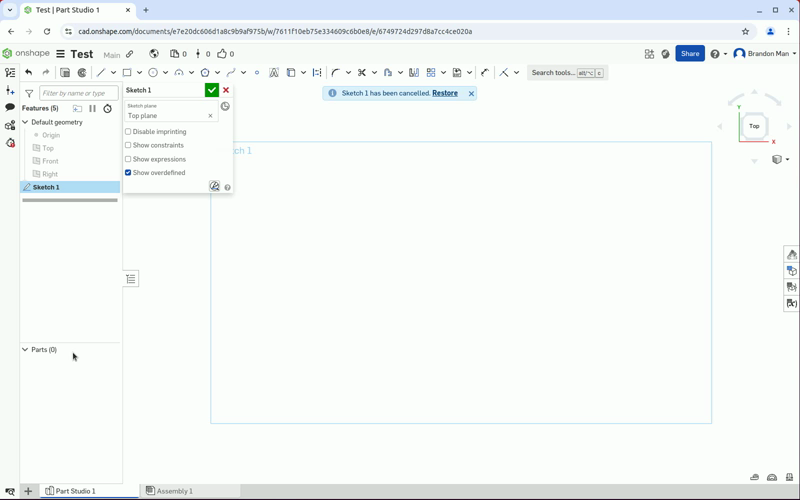
key(y)
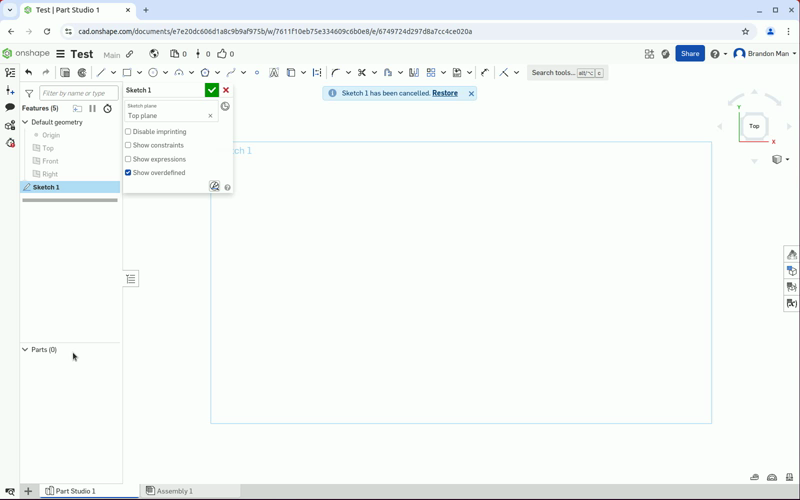
key(c)
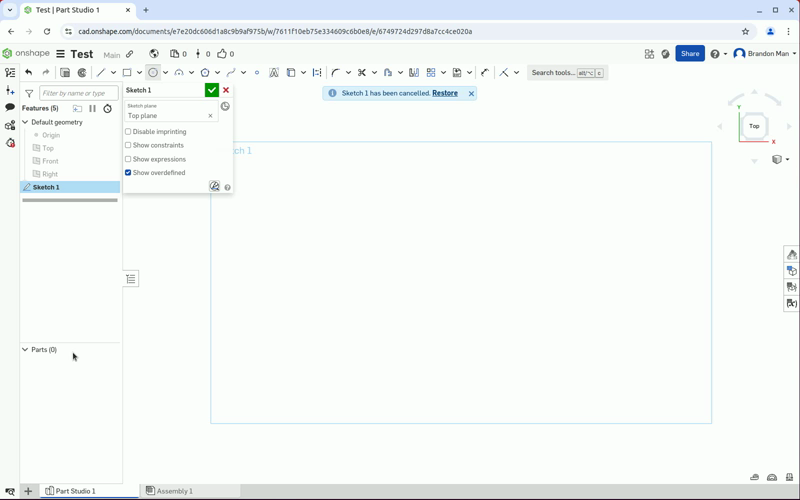
key_down(shift)
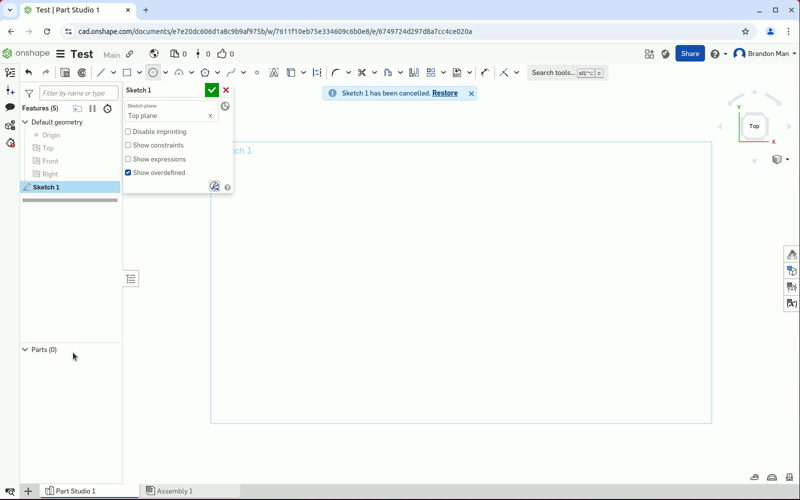
mouse_move(460, 282)
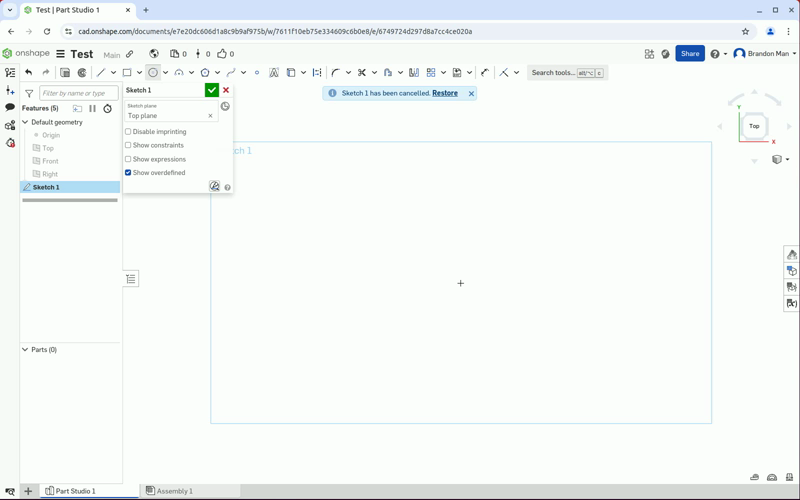
click(460, 282)
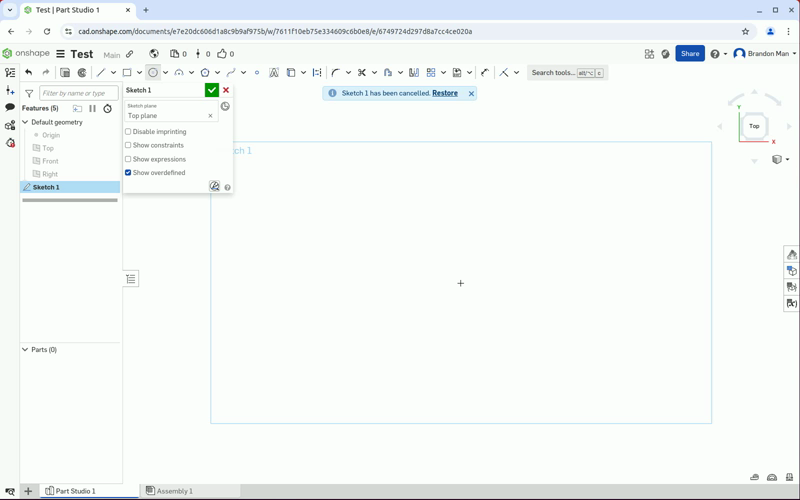
key_up(shift)
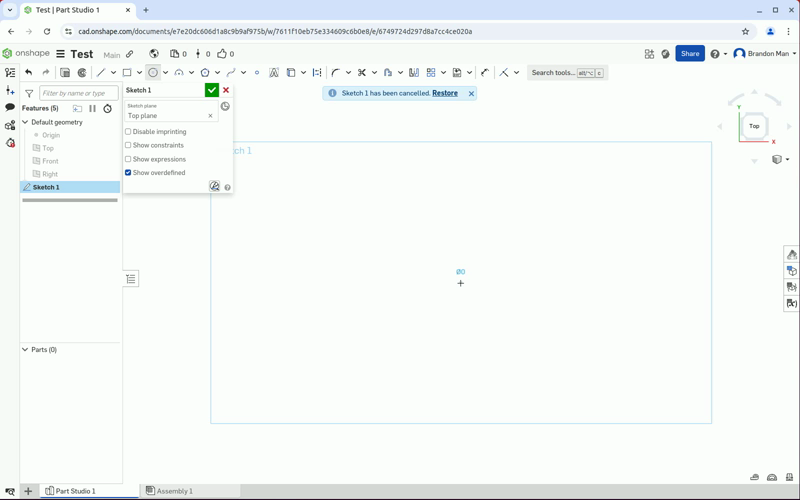
mouse_move(468, 282)
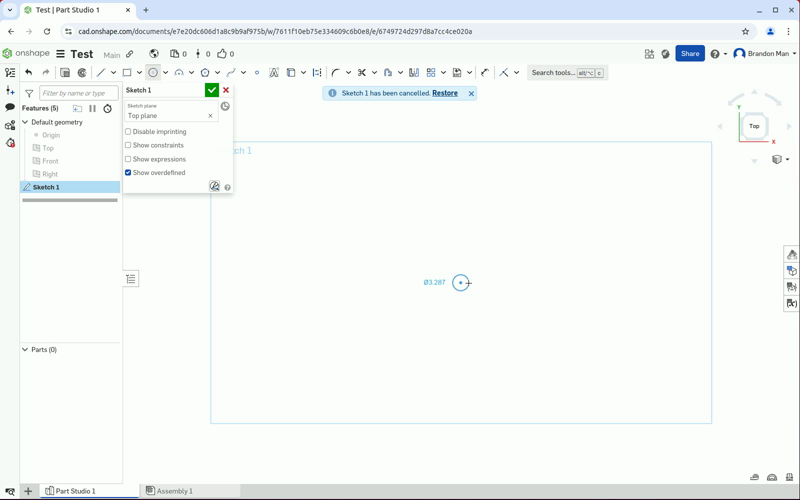
click(468, 282)
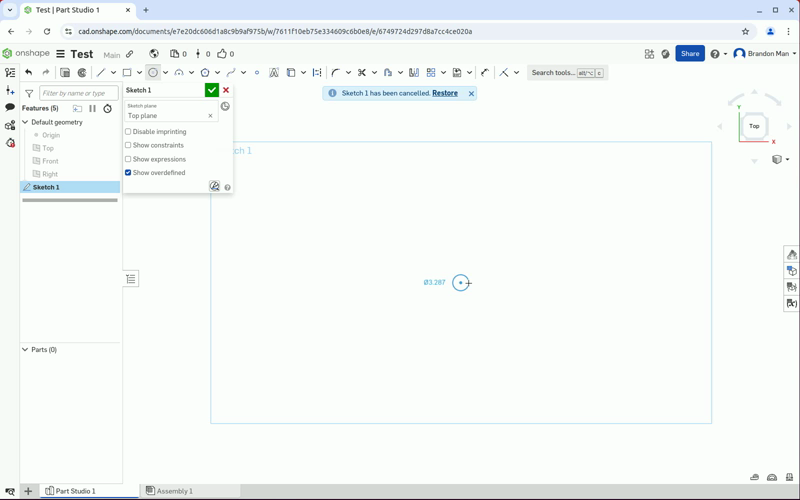
key(esc)
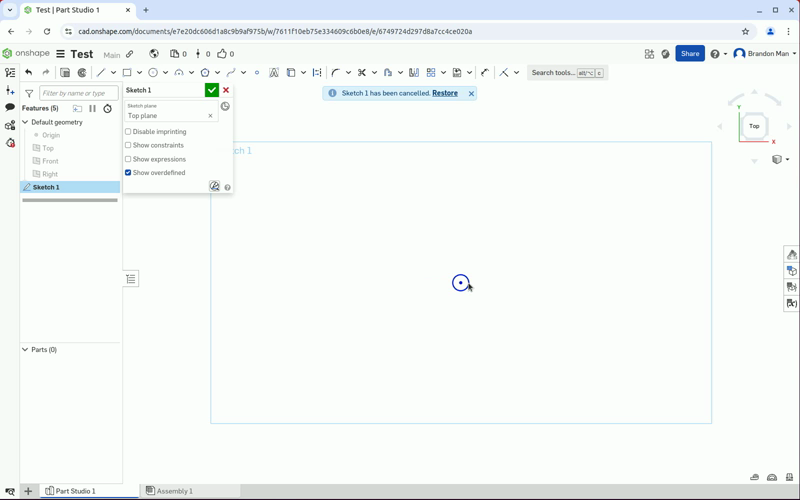
mouse_move(460, 286)
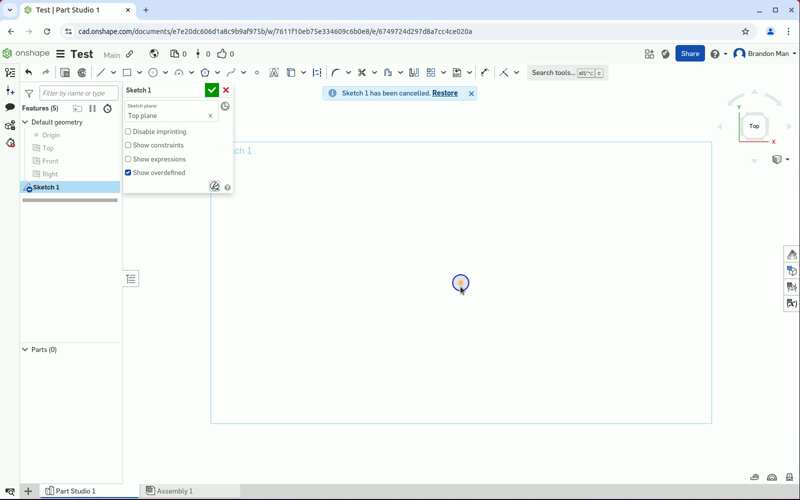
scroll(6)
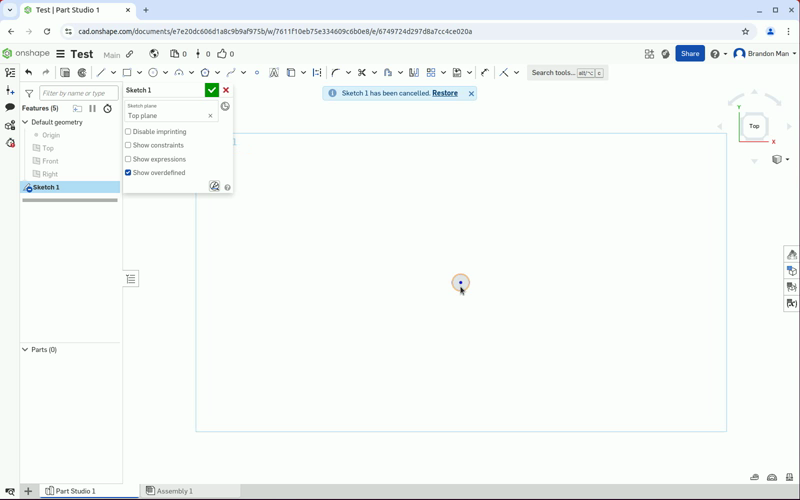
scroll(6)
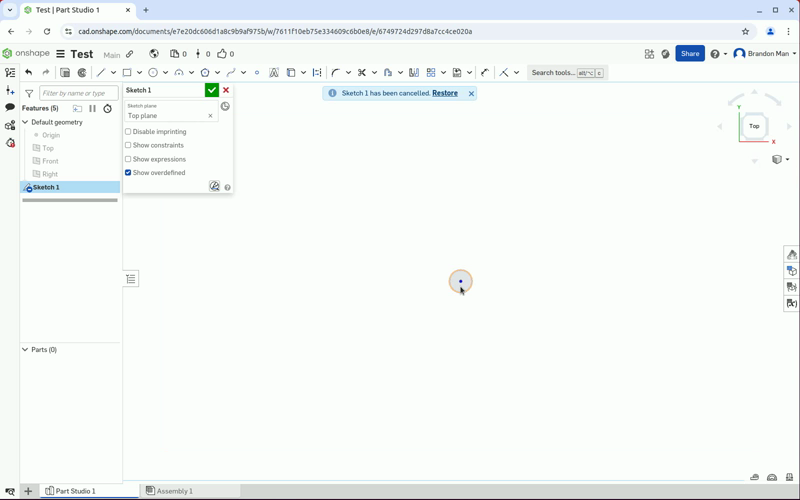
scroll(6)
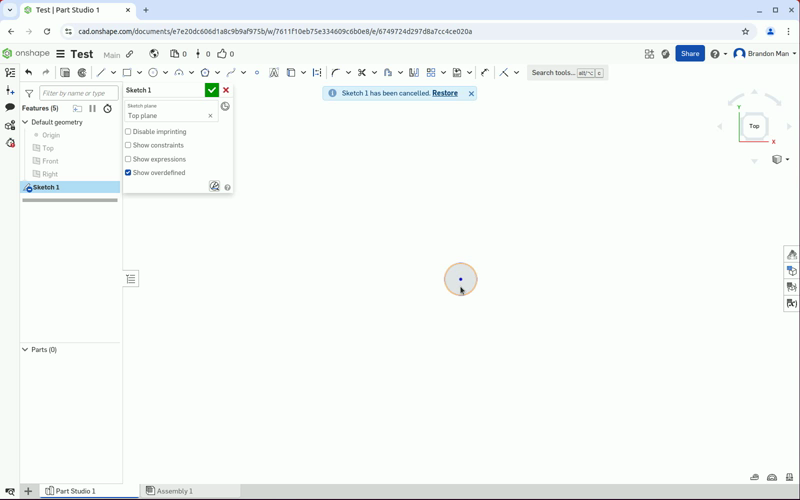
scroll(6)
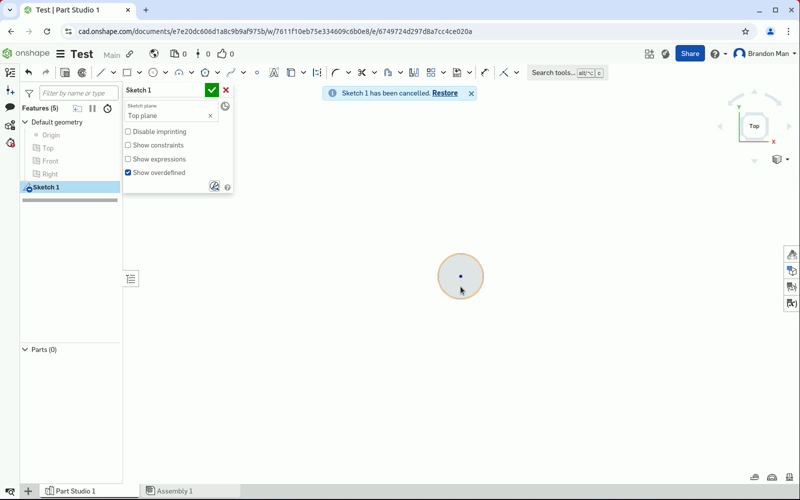
scroll(6)
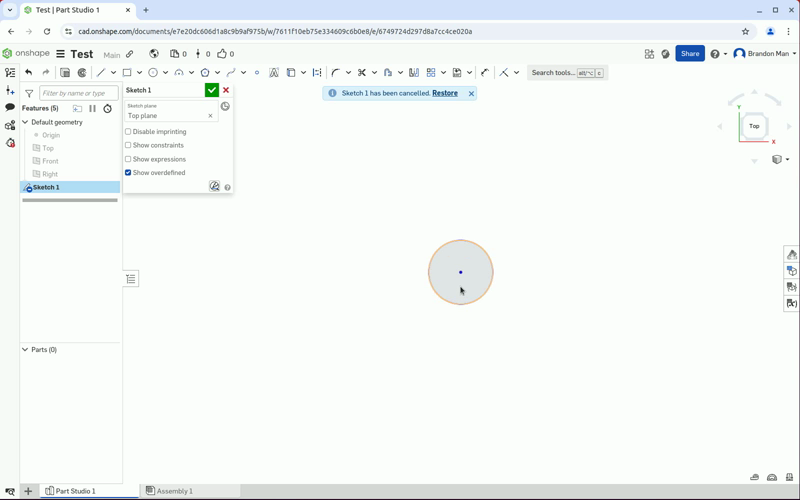
scroll(6)
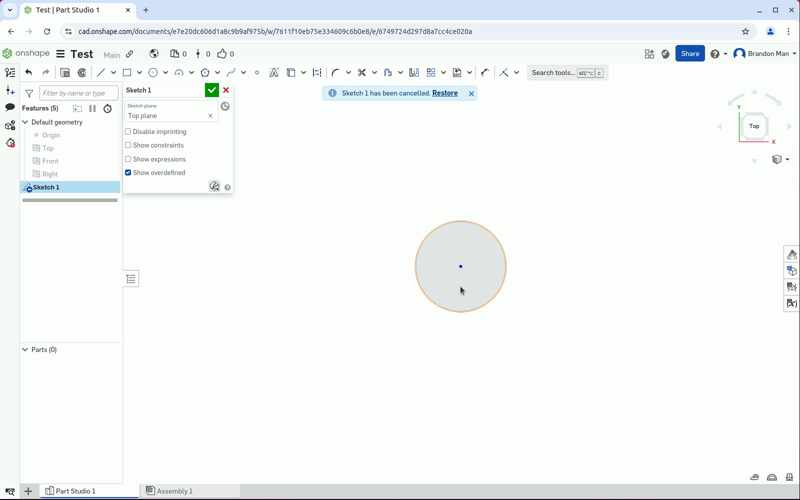
scroll(6)
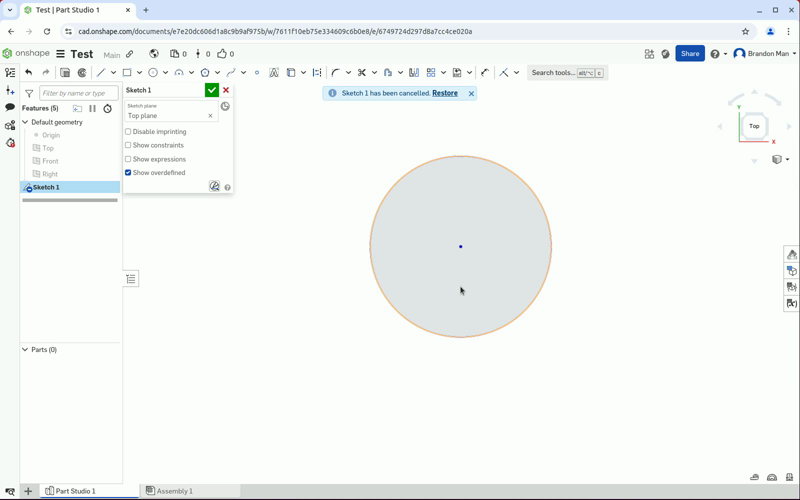
click(460, 286)
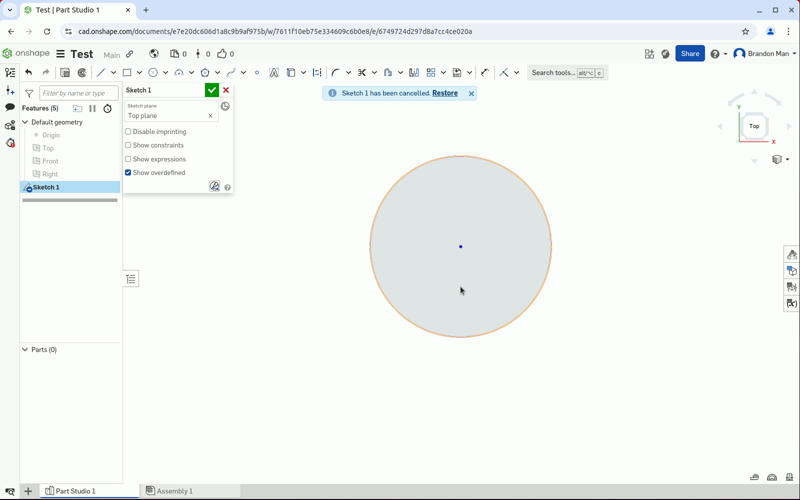
scroll(-6)
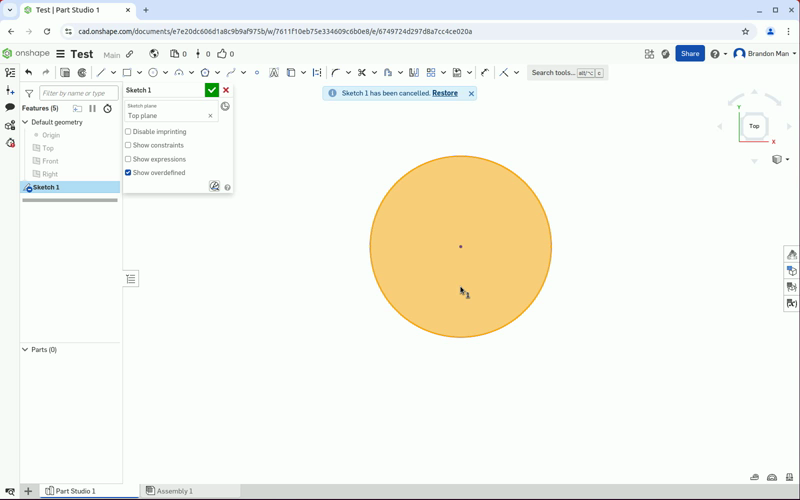
scroll(-6)
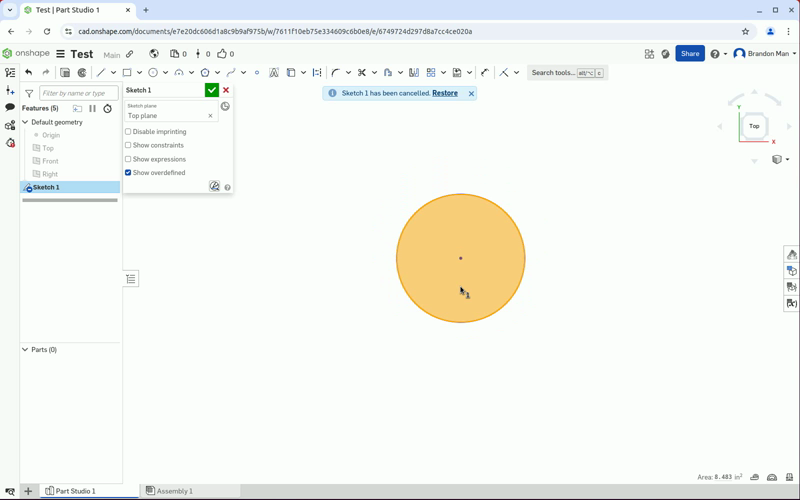
scroll(-6)
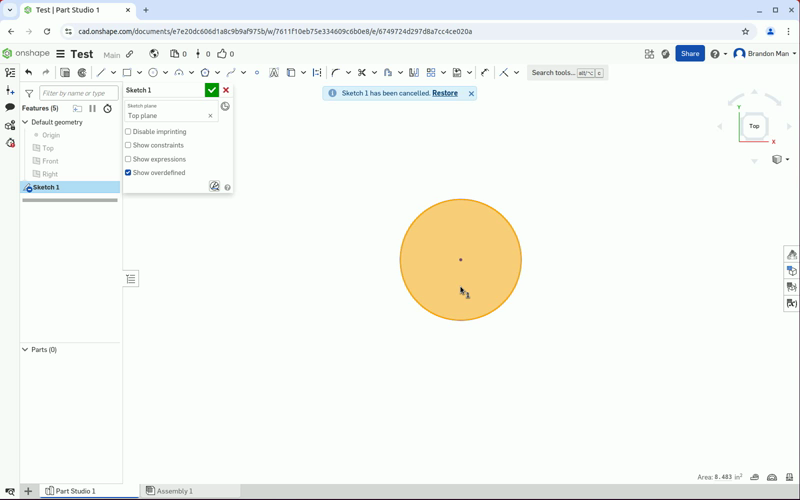
scroll(-6)
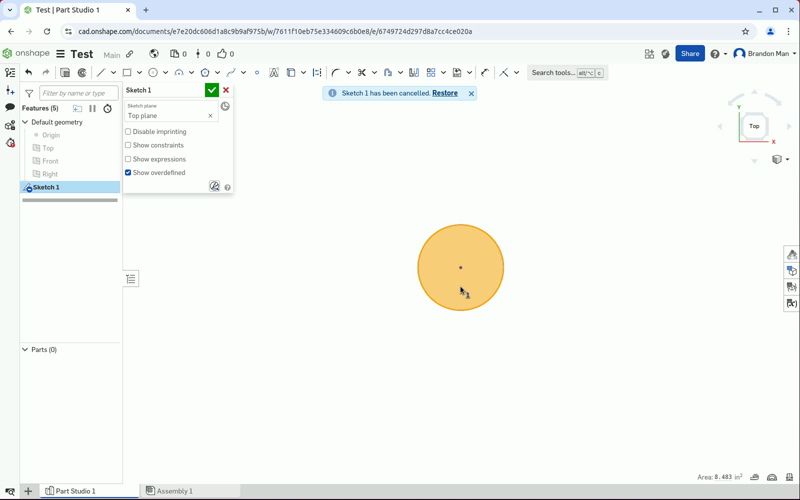
scroll(-6)
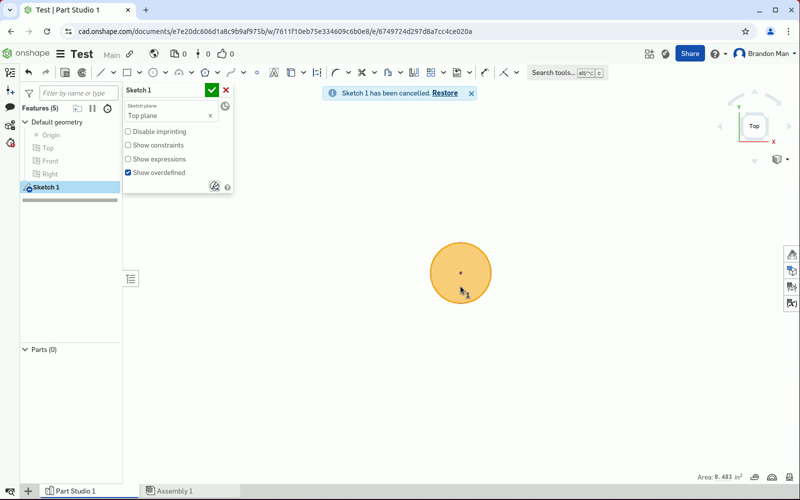
scroll(-6)
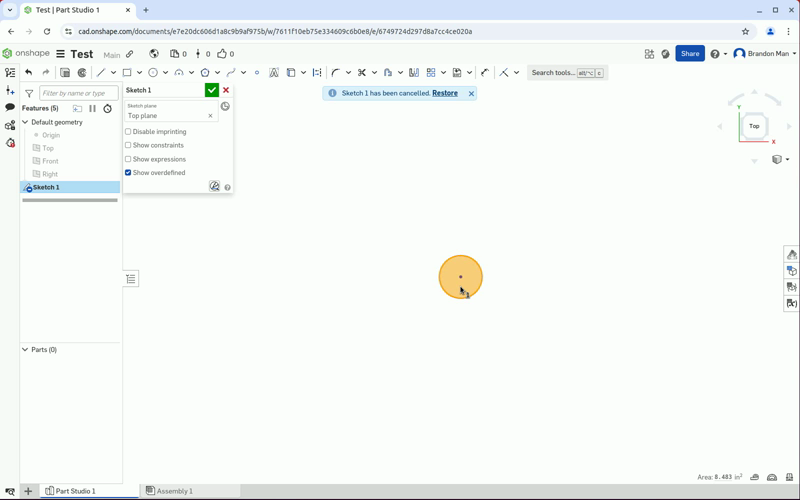
scroll(-6)
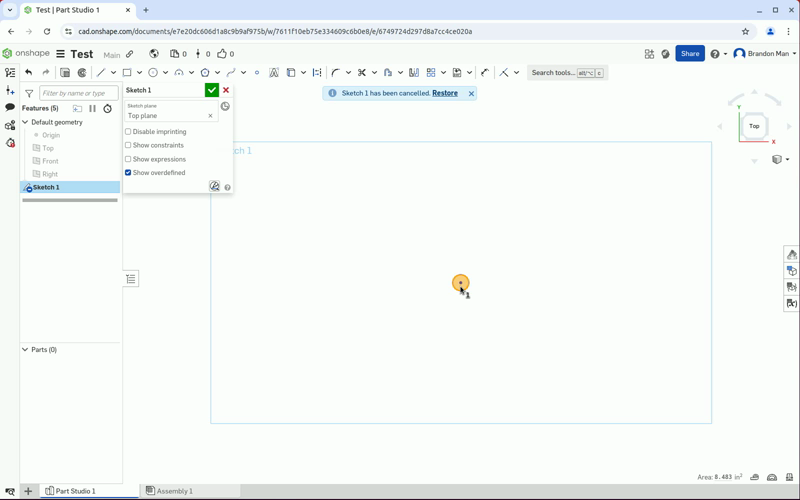
mouse_move(73, 352)
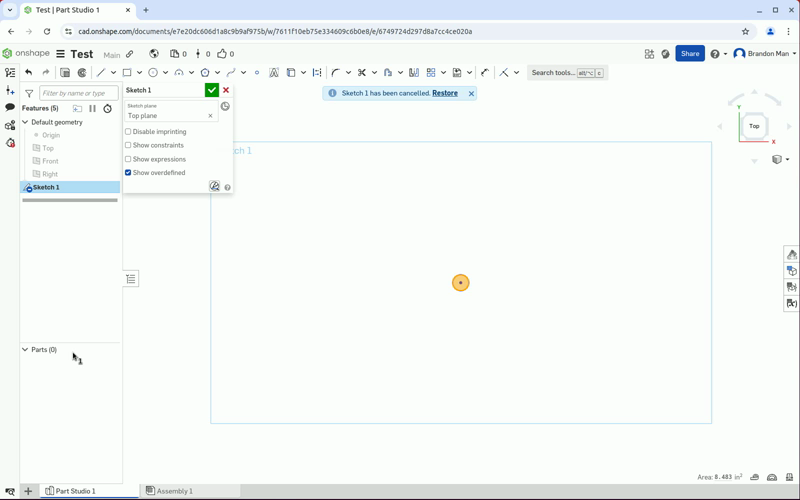
key(shift+y)
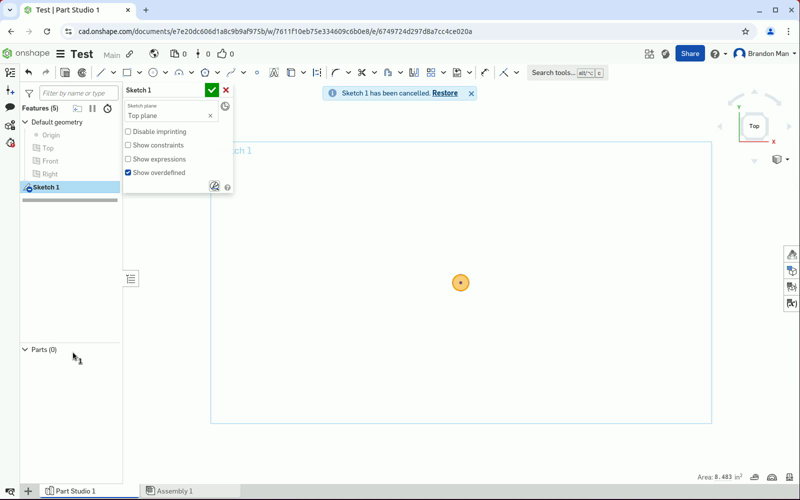
key(shift+e)
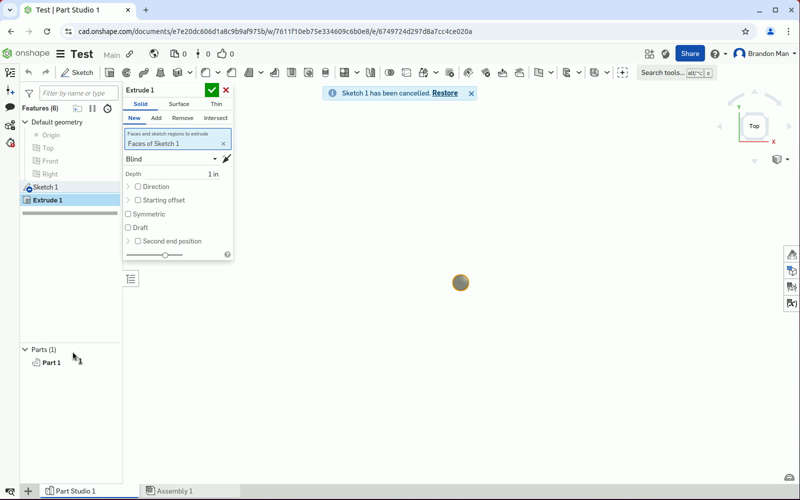
mouse_move(143, 106)
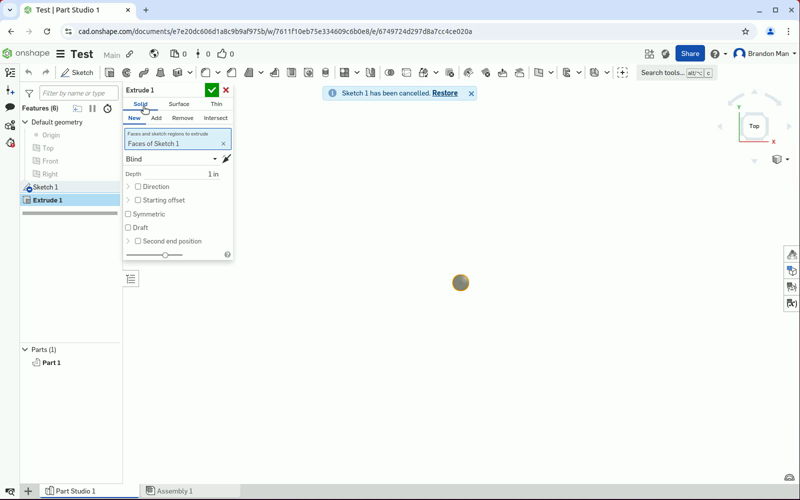
click(143, 106)
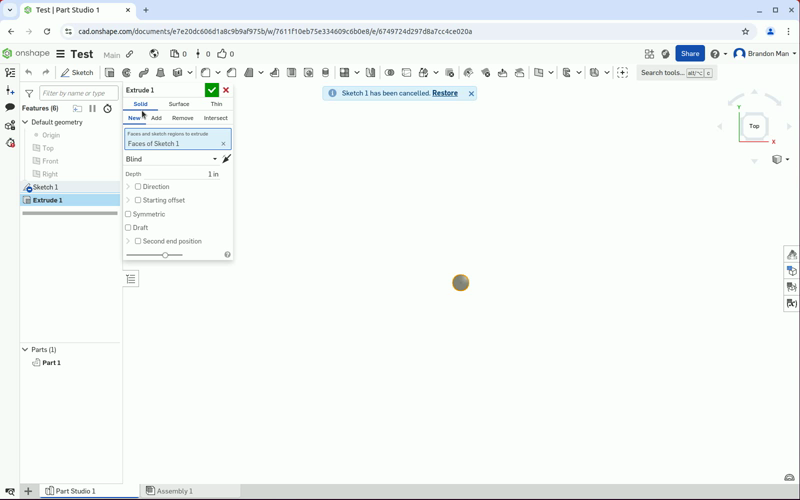
mouse_move(137, 120)
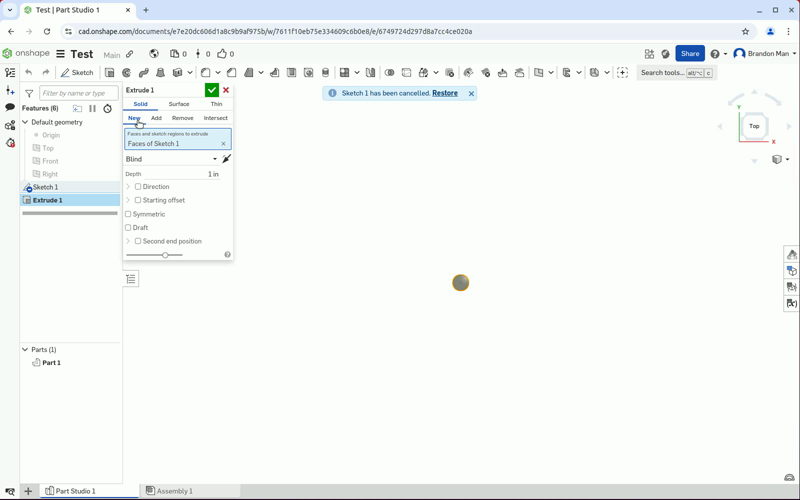
click(137, 120)
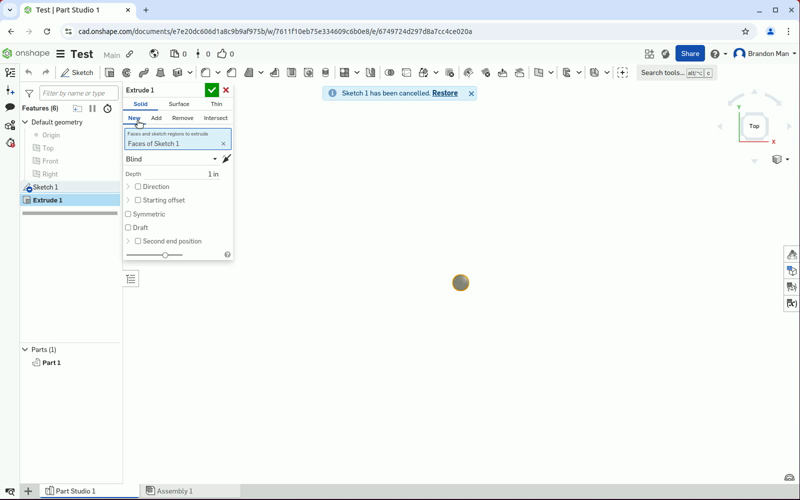
key(tab, 4)
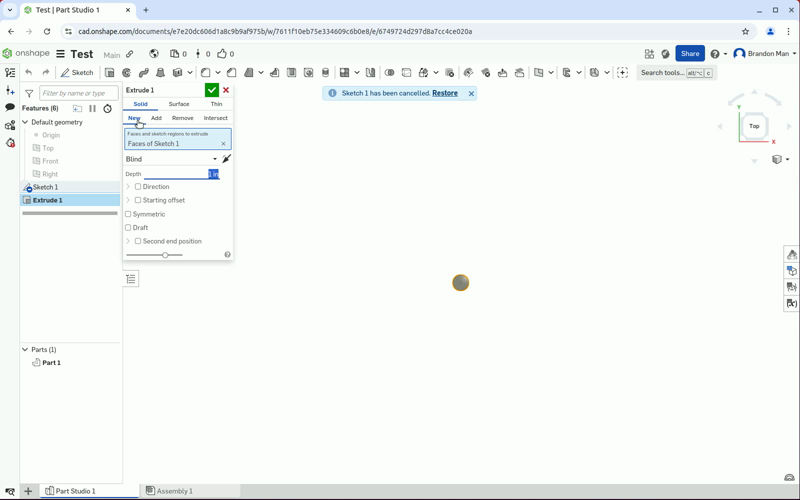
text(46.216)
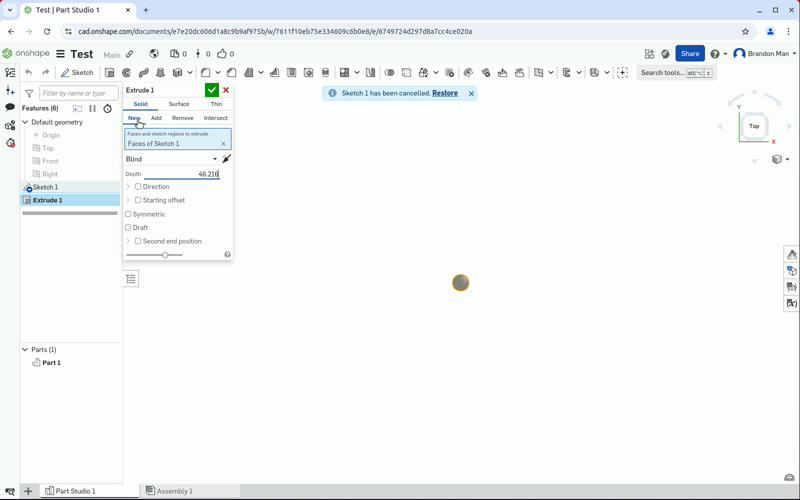
key(tab, 3)
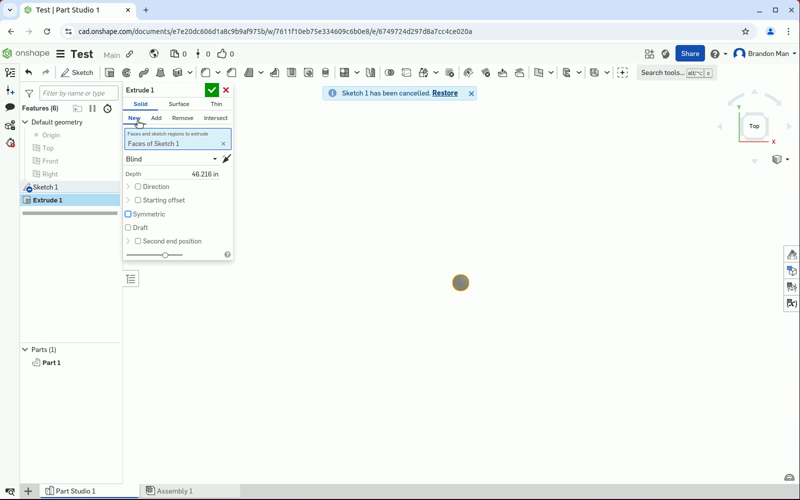
key(space)
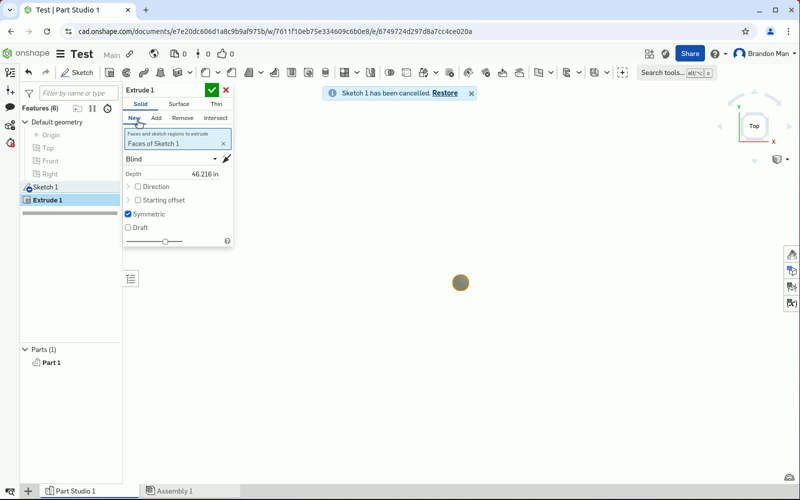
key(enter)
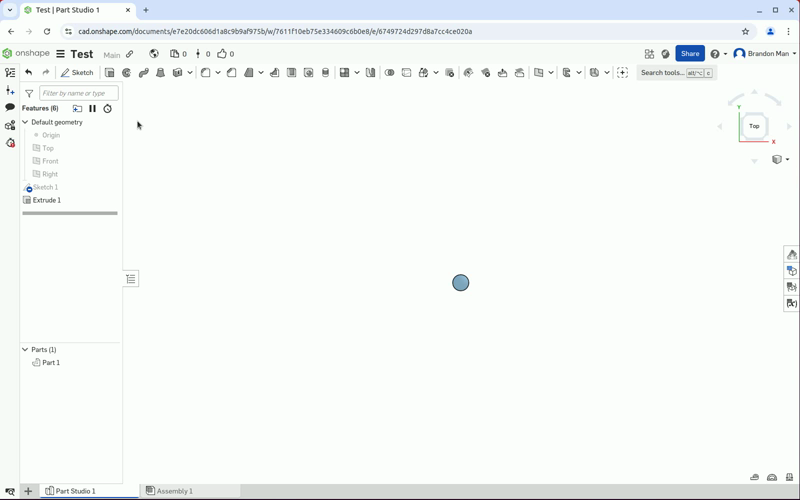
key(shift+h)
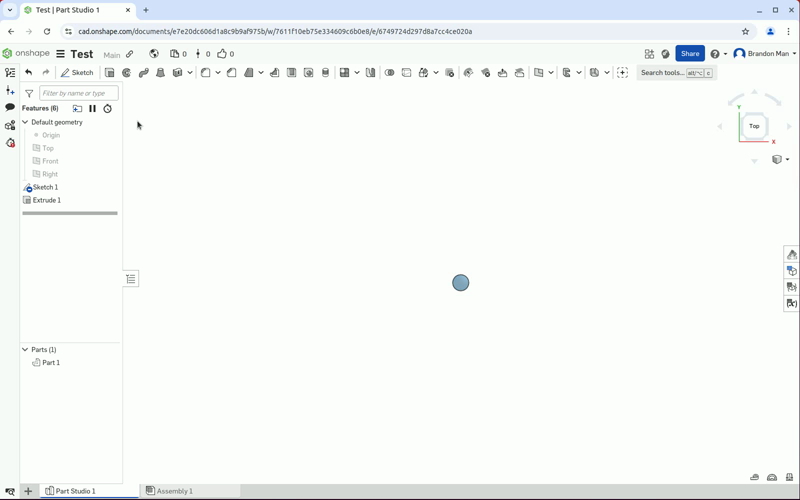
key(shift+h)
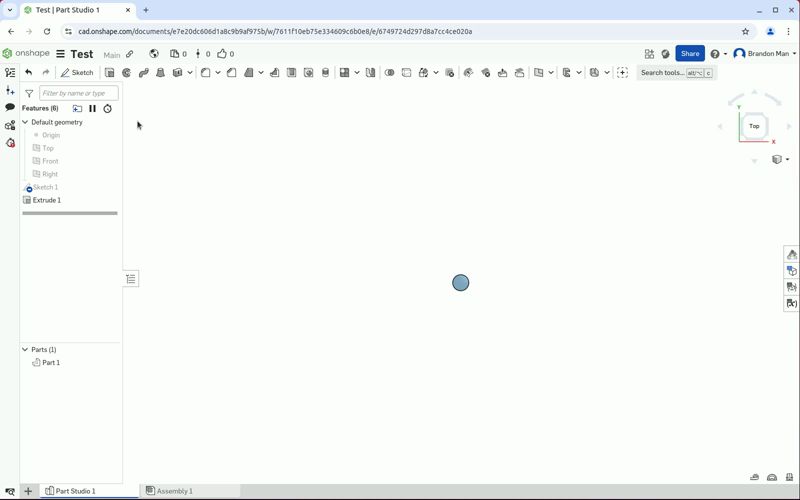
mouse_move(73, 189)
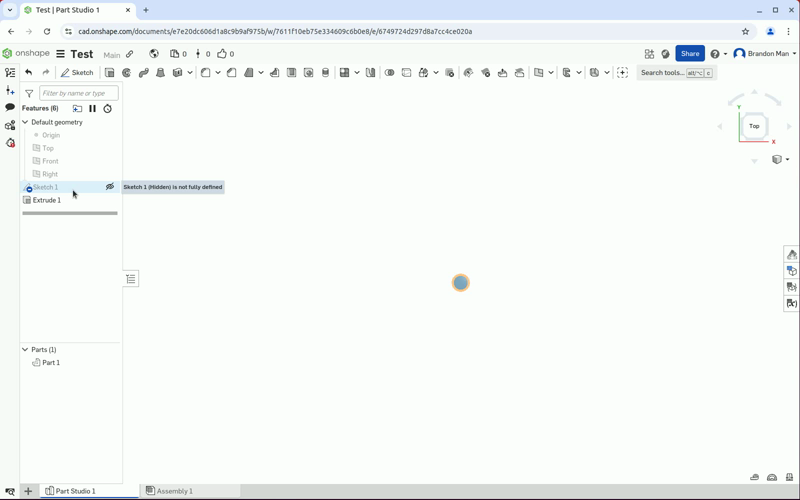
click(73, 189)
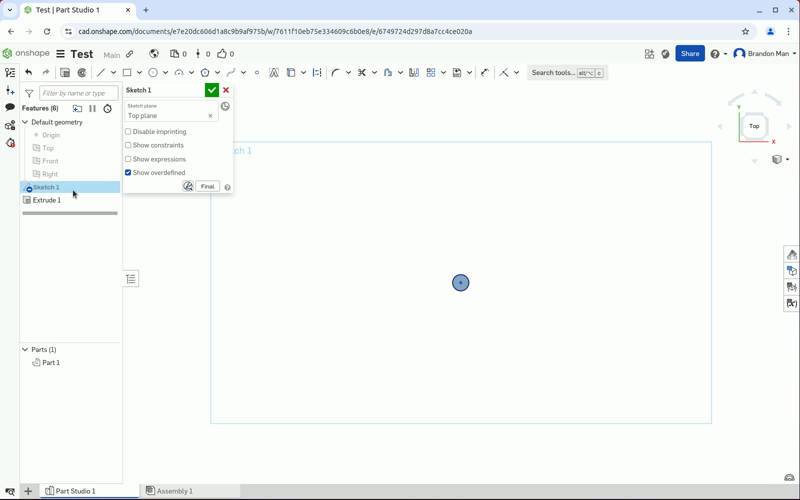
mouse_move(229, 92)
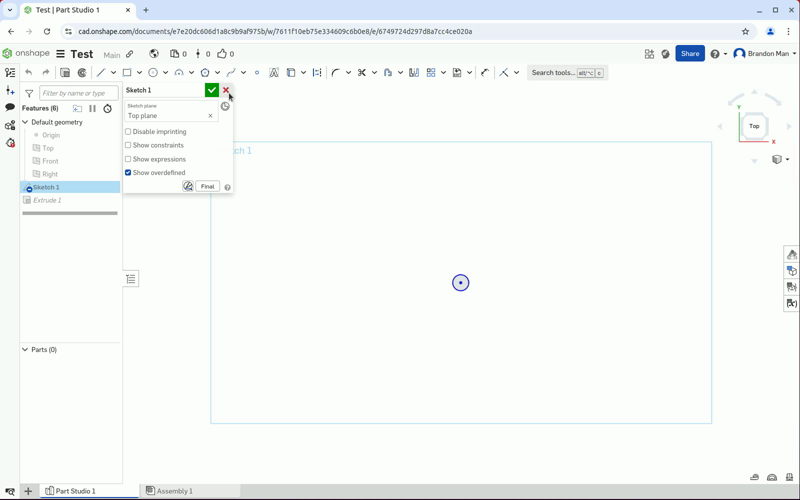
click(229, 92)
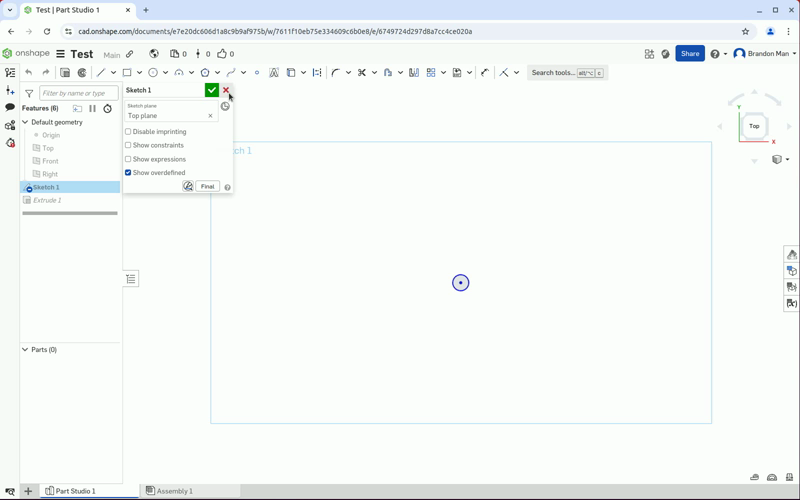
key(shift+s)
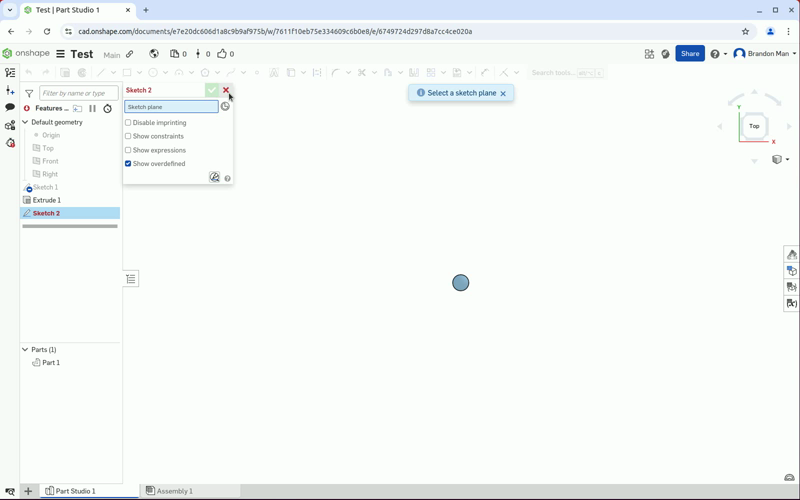
mouse_move(73, 150)
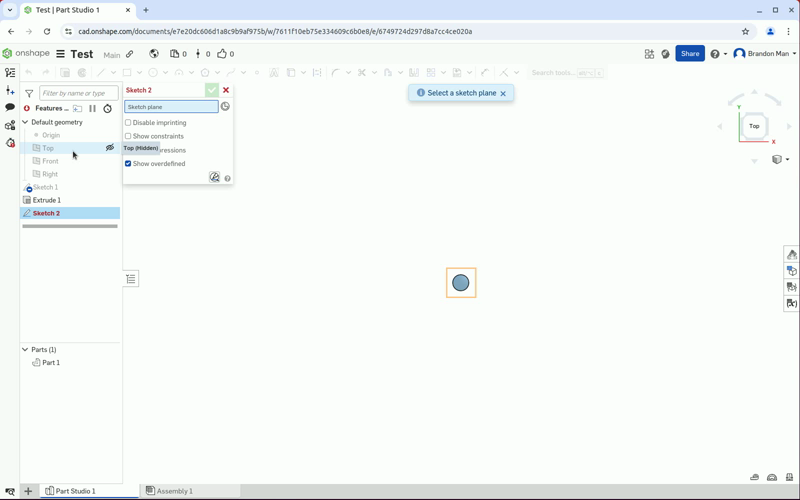
click(73, 150)
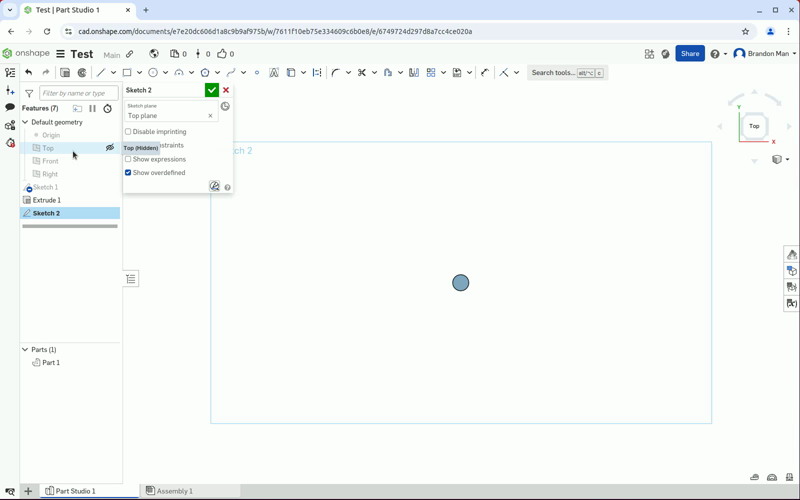
mouse_move(73, 352)
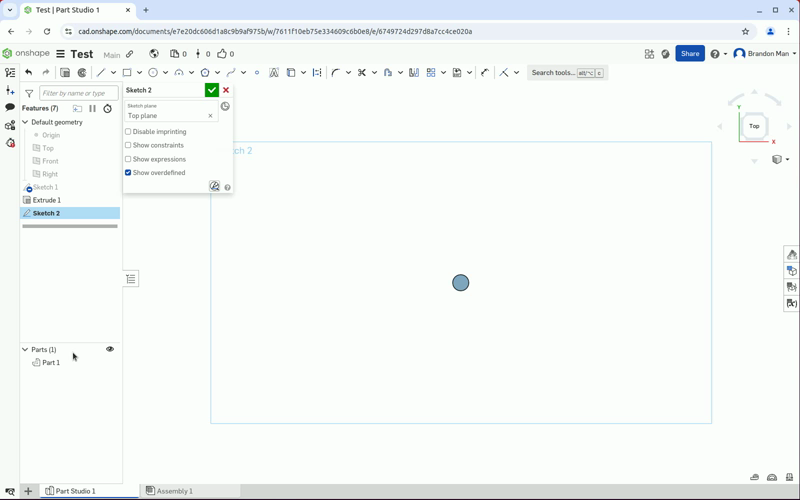
key(y)
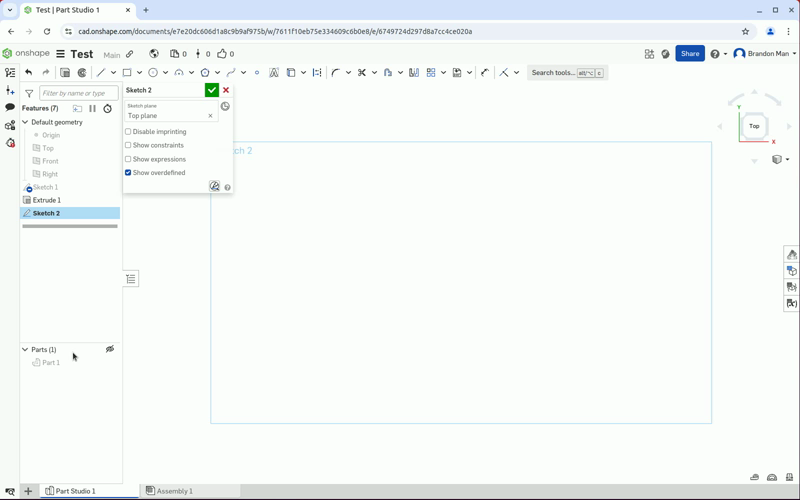
key(c)
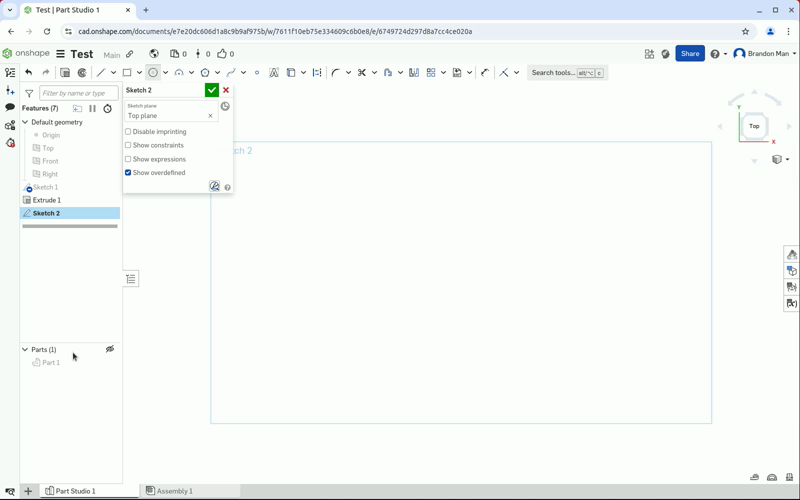
key_down(shift)
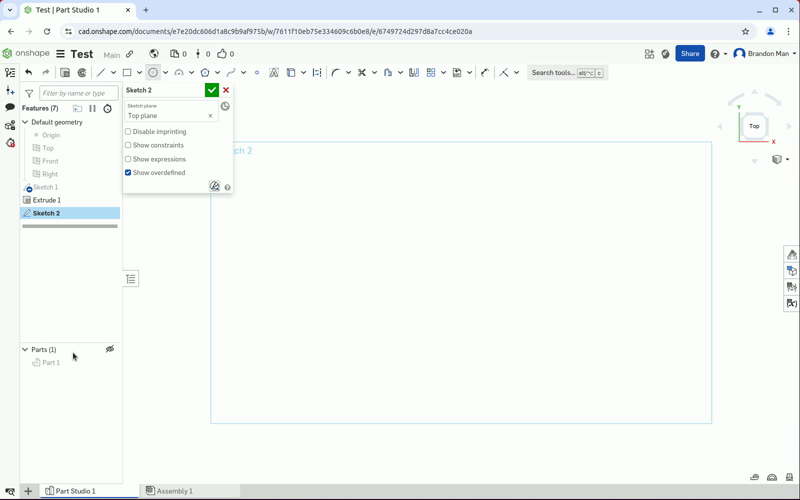
mouse_move(460, 282)
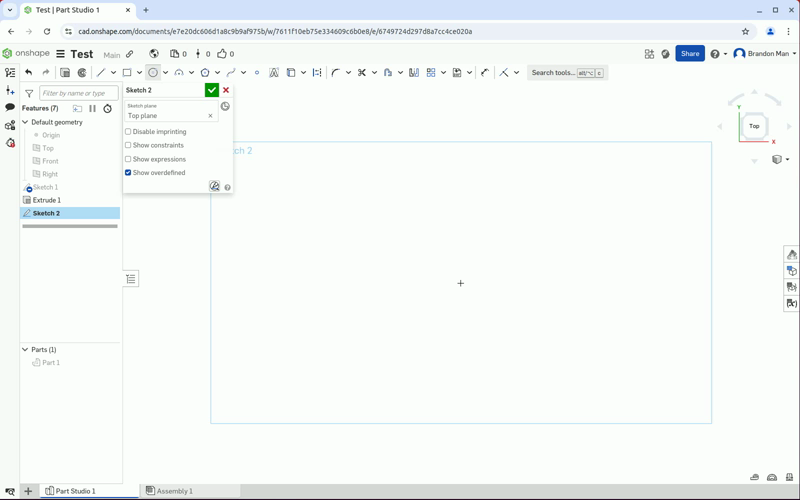
click(460, 282)
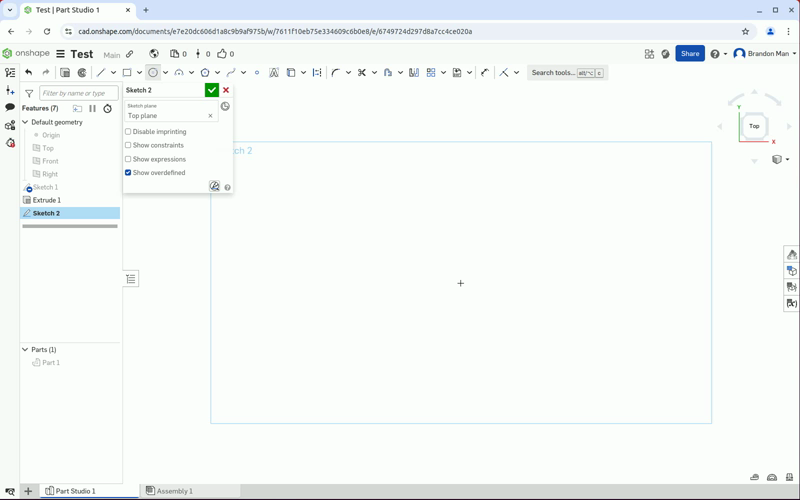
key_up(shift)
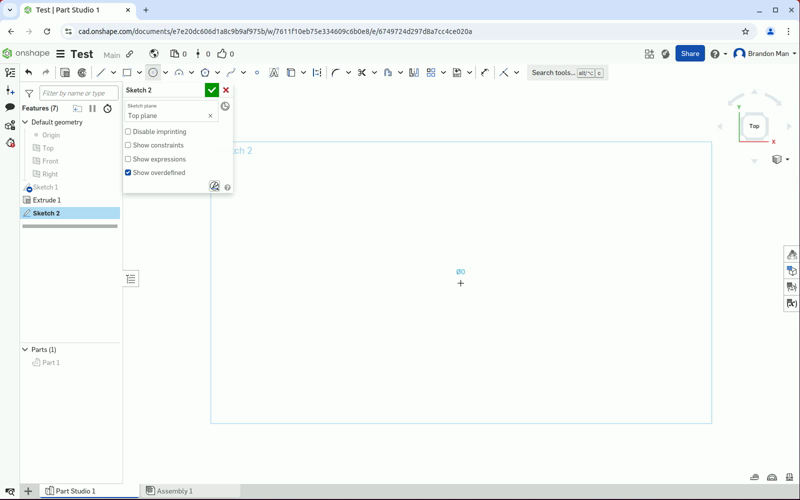
mouse_move(482, 282)
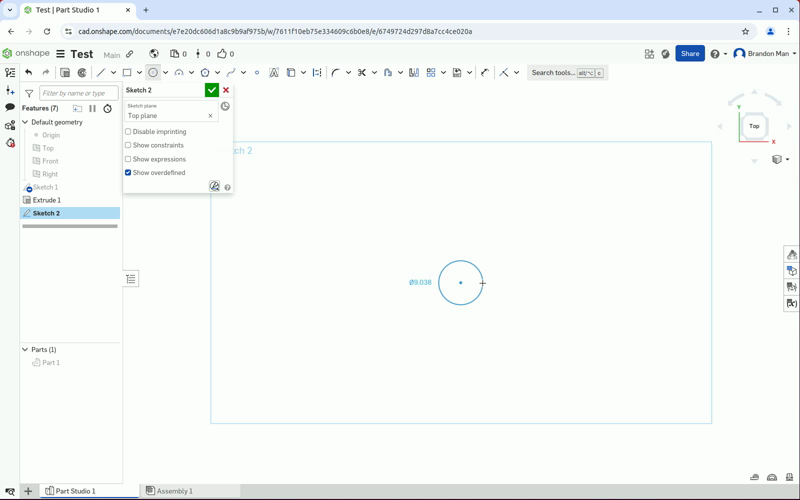
click(482, 282)
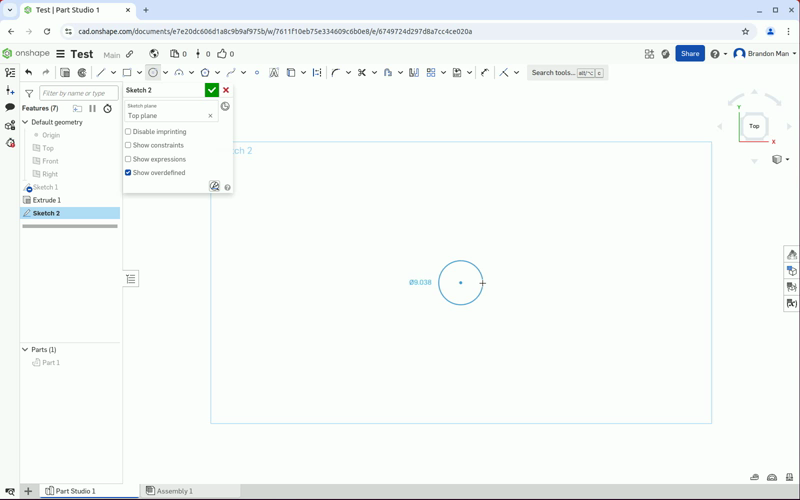
key(esc)
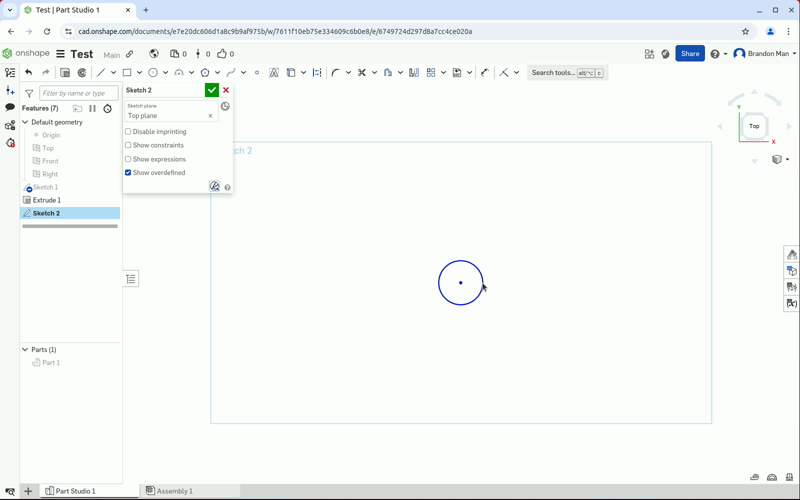
key(c)
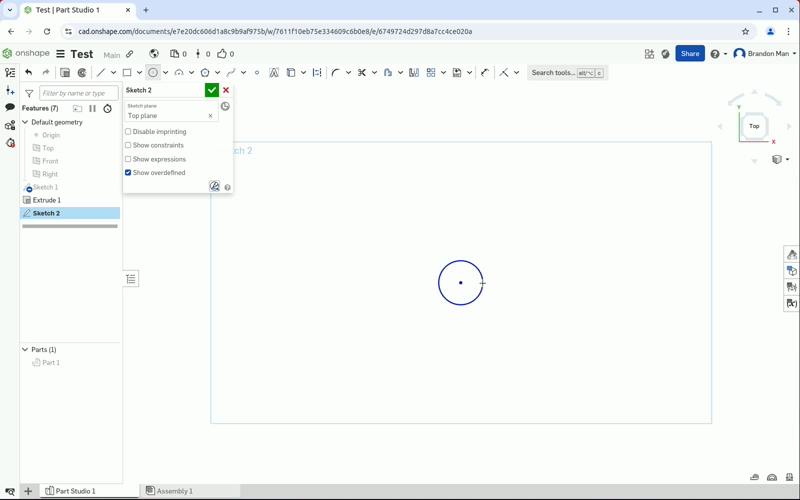
key_down(shift)
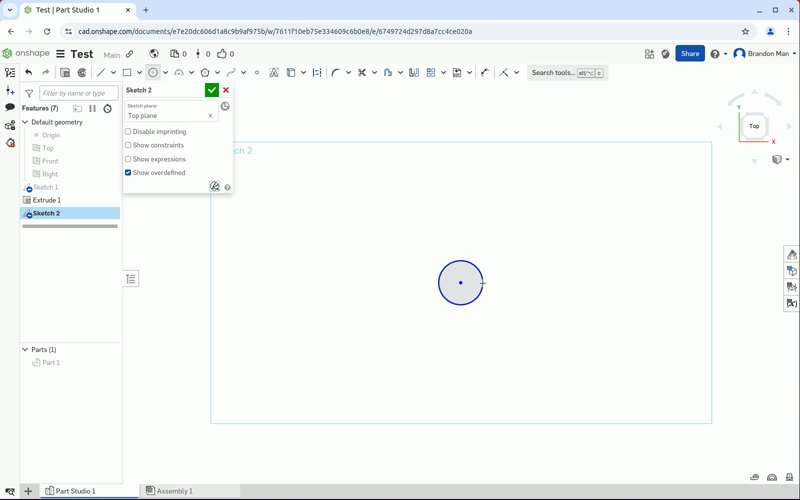
mouse_move(460, 282)
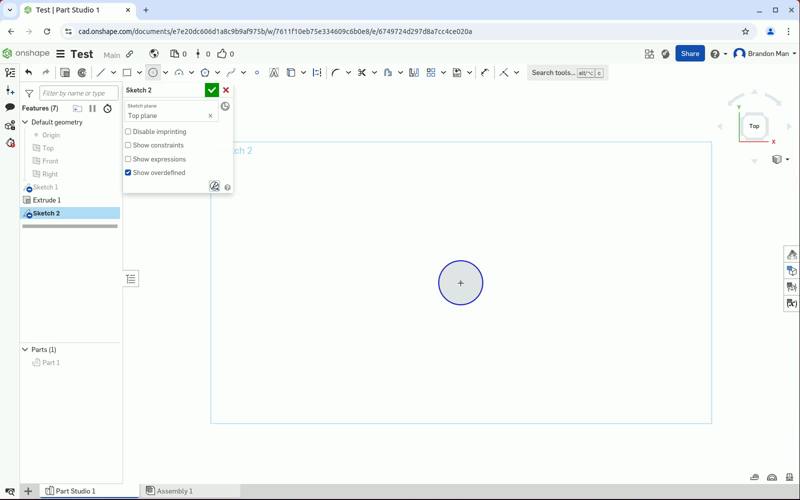
click(460, 282)
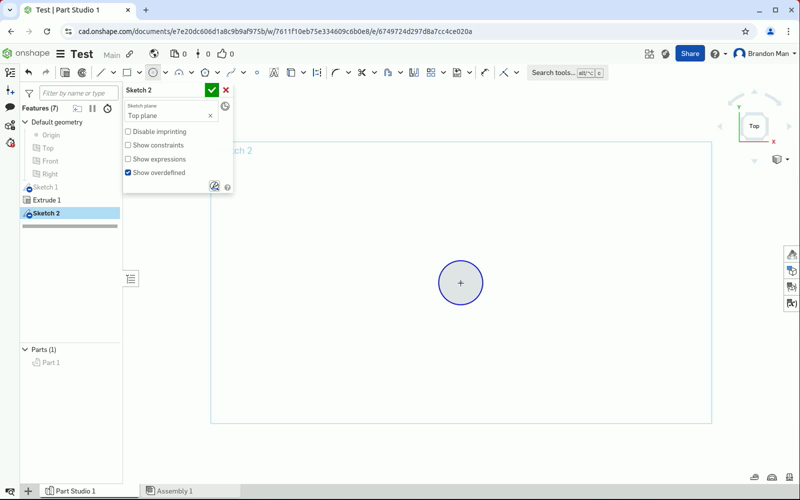
key_up(shift)
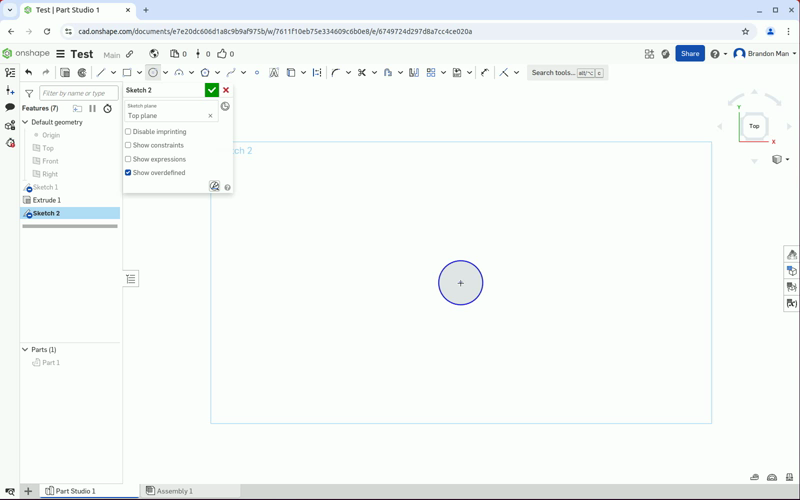
mouse_move(468, 282)
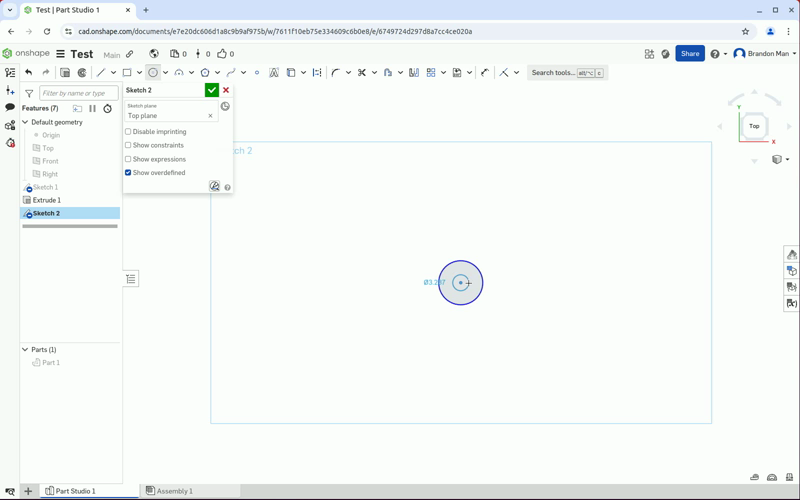
click(468, 282)
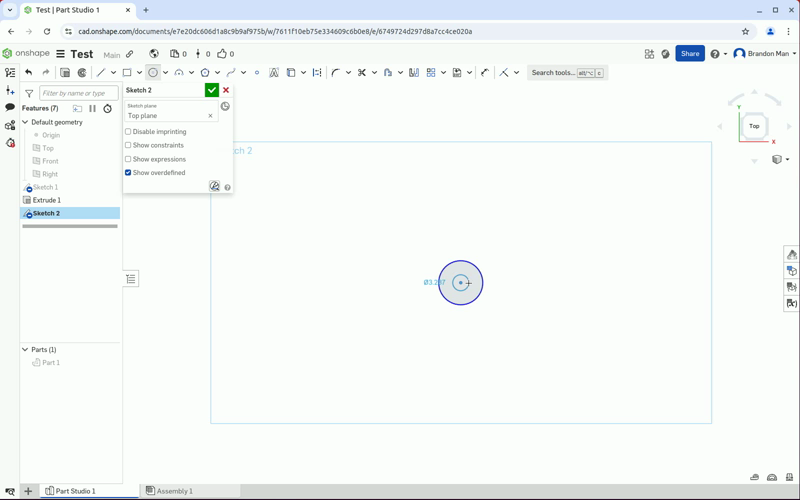
key(esc)
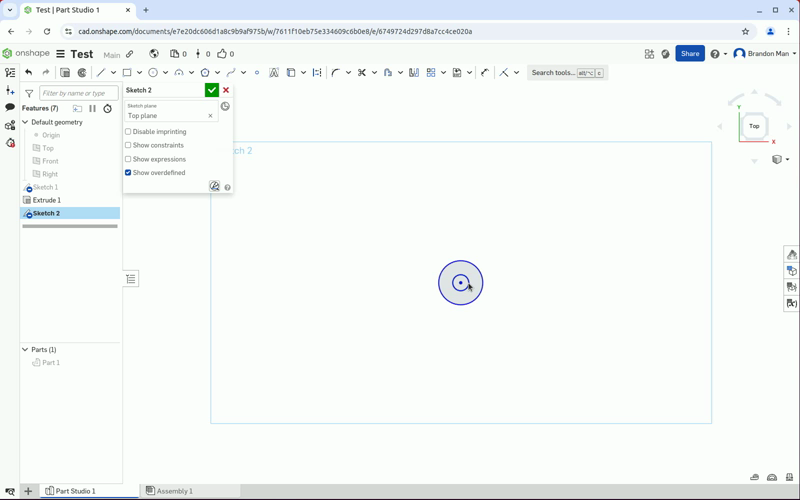
mouse_move(470, 291)
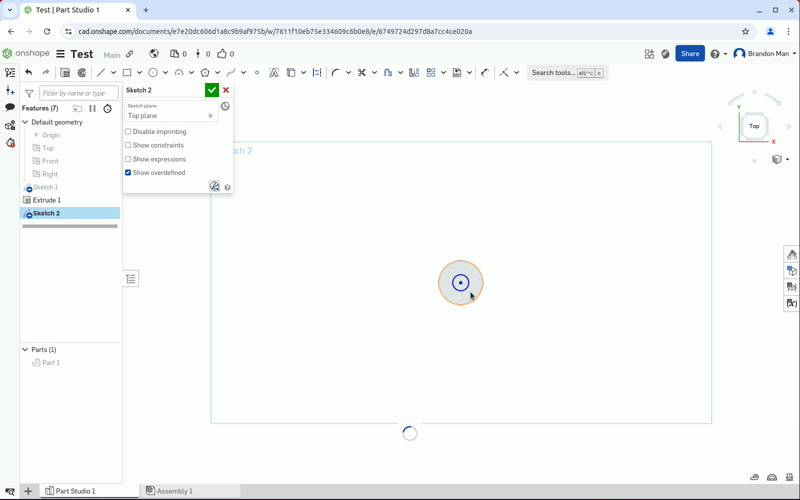
scroll(6)
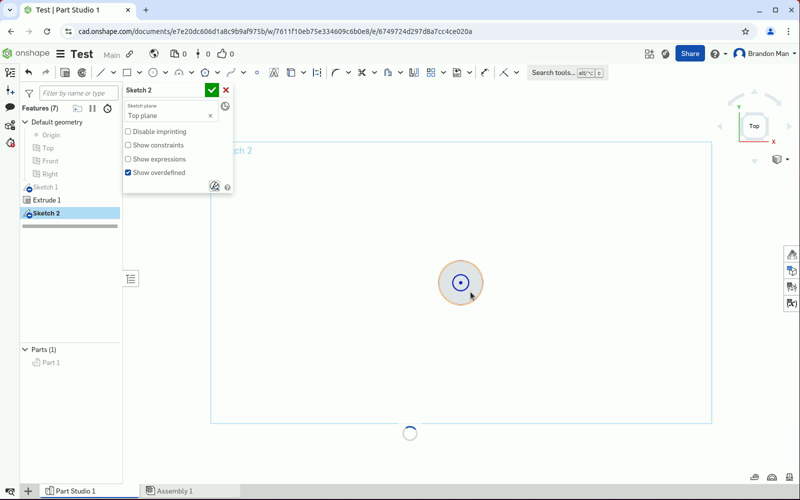
scroll(6)
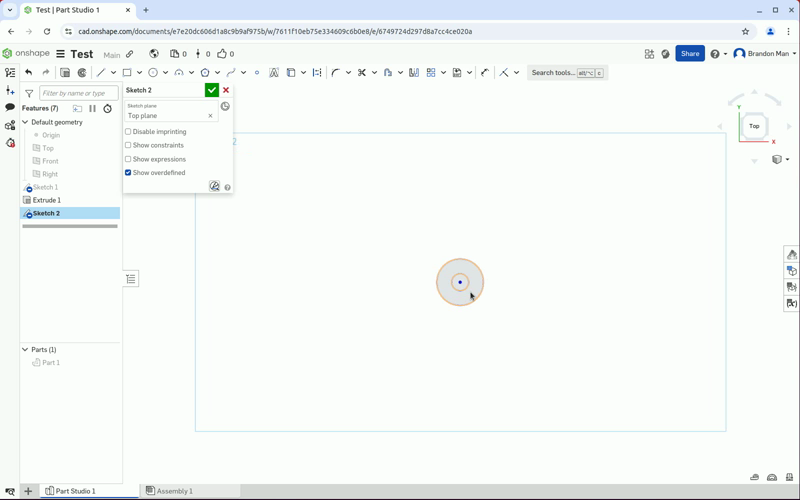
scroll(6)
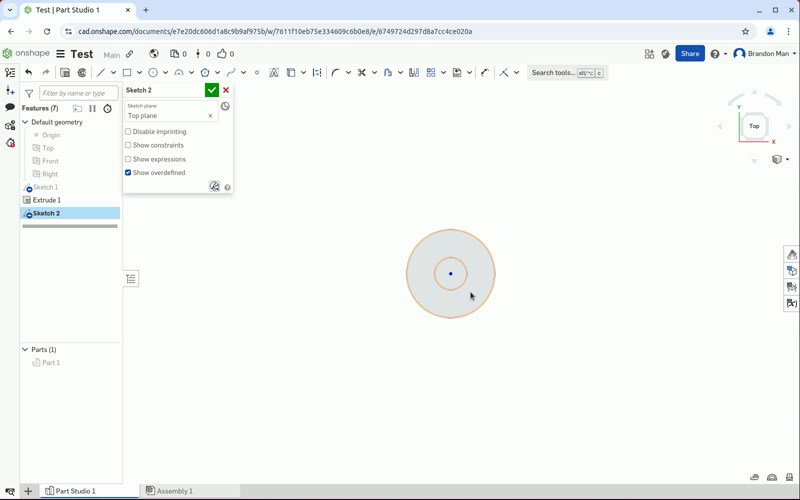
scroll(6)
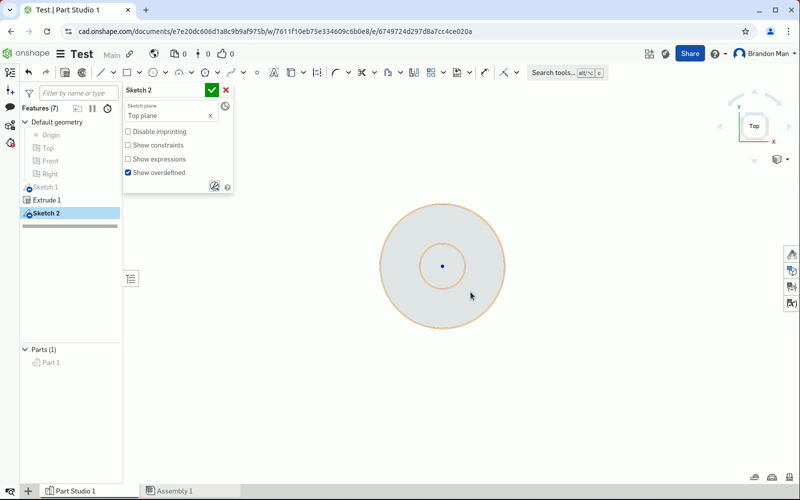
scroll(6)
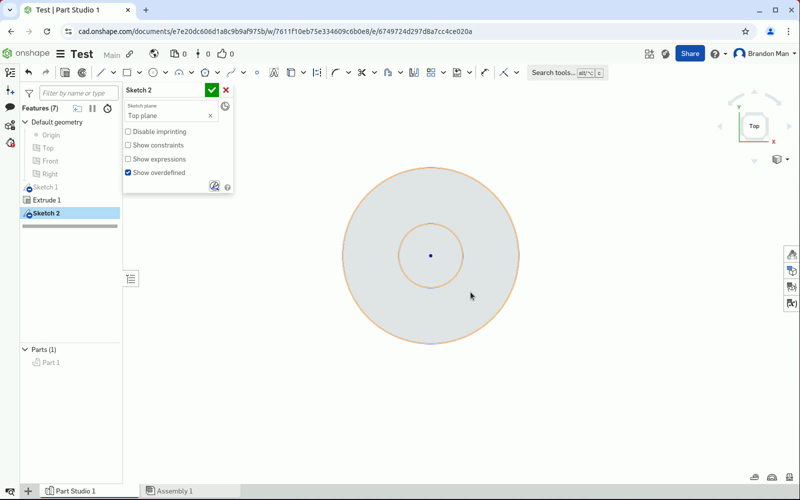
scroll(6)
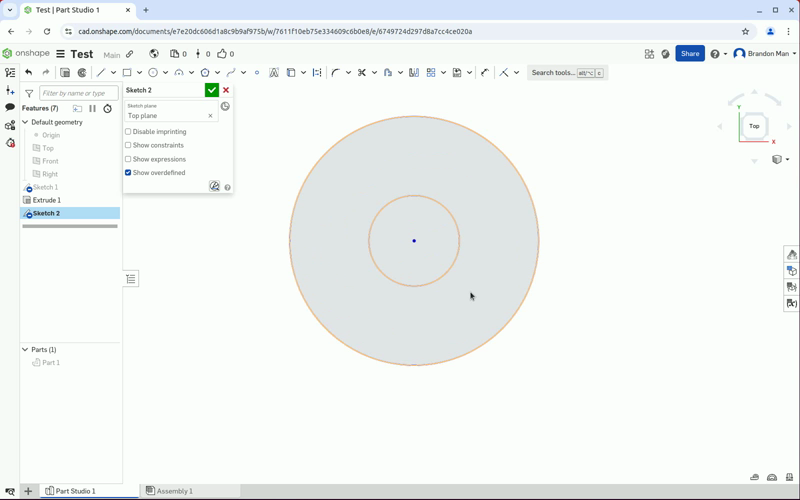
scroll(6)
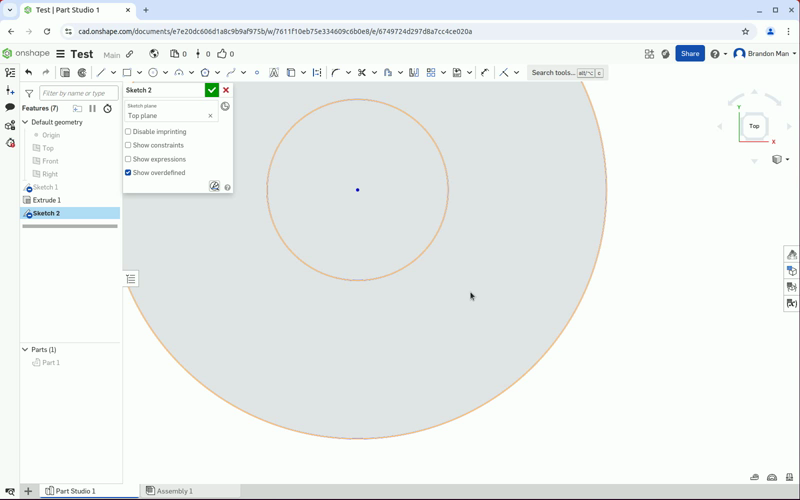
click(470, 291)
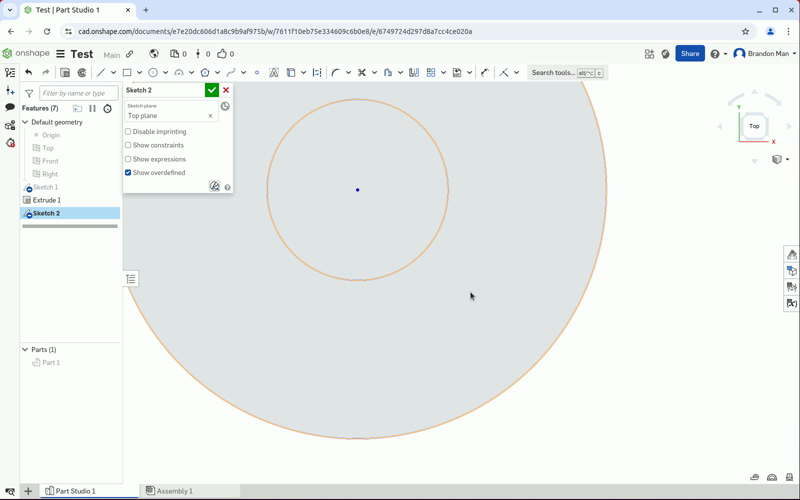
scroll(-6)
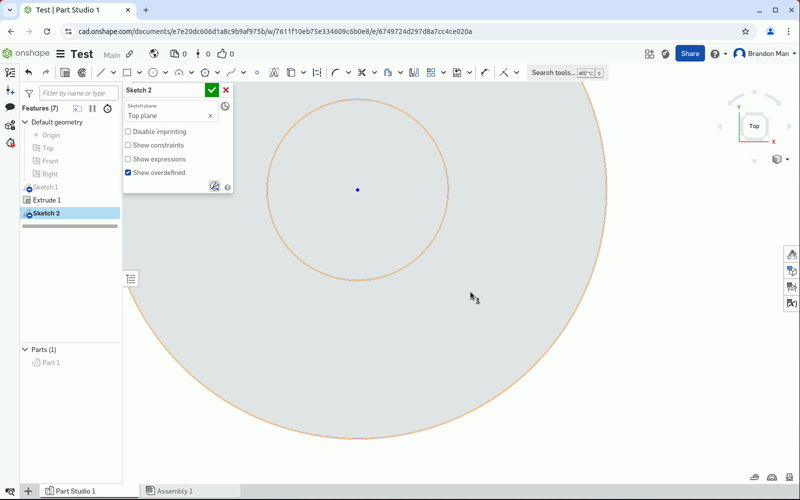
scroll(-6)
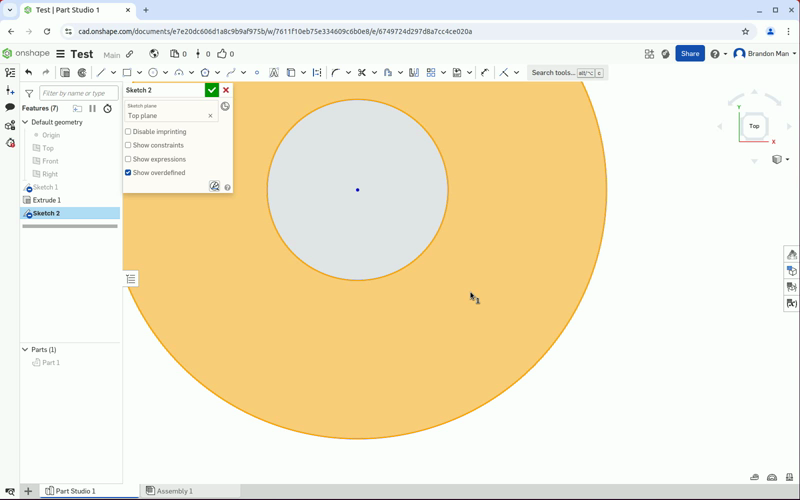
scroll(-6)
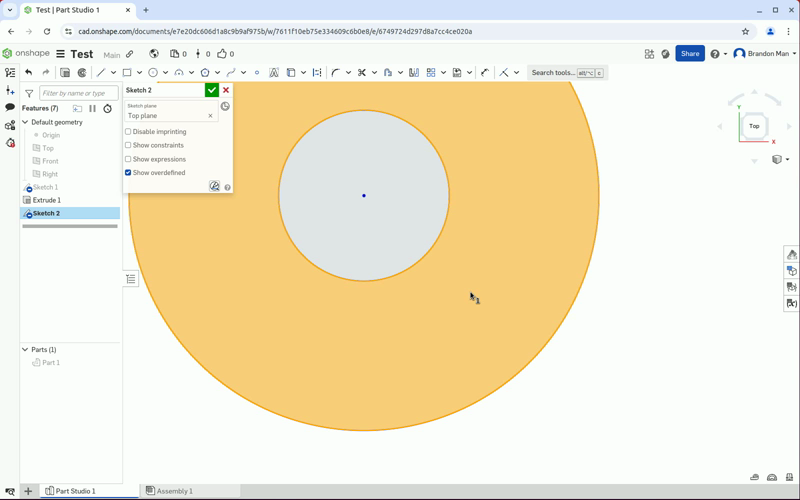
scroll(-6)
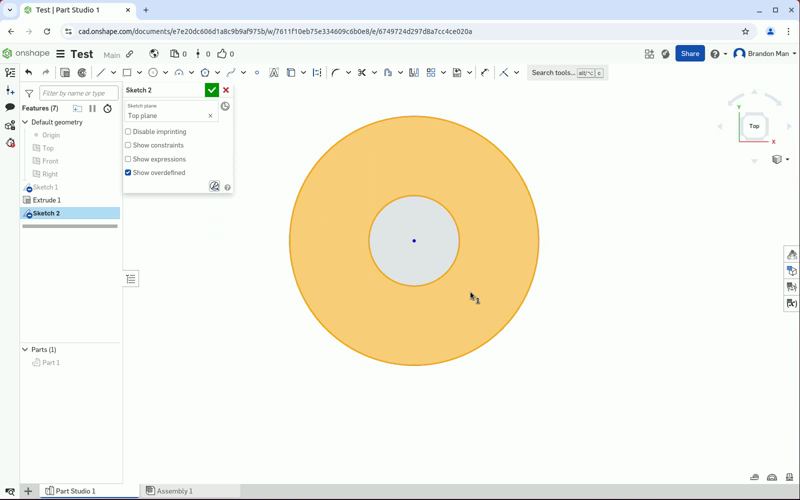
scroll(-6)
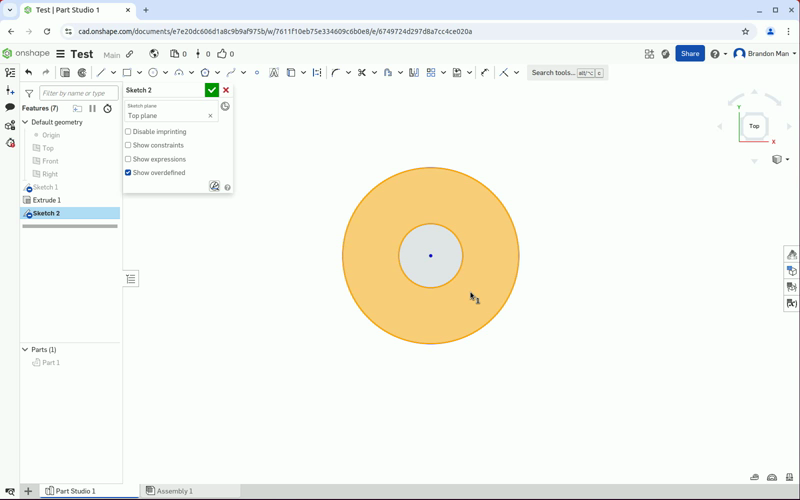
scroll(-6)
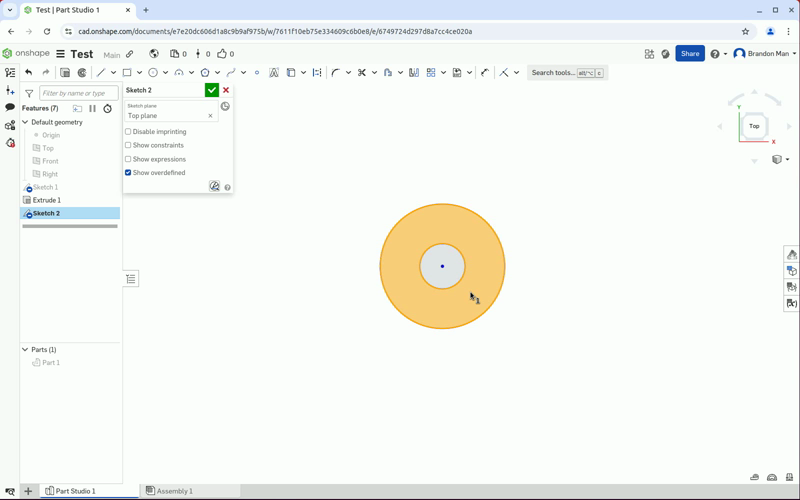
scroll(-6)
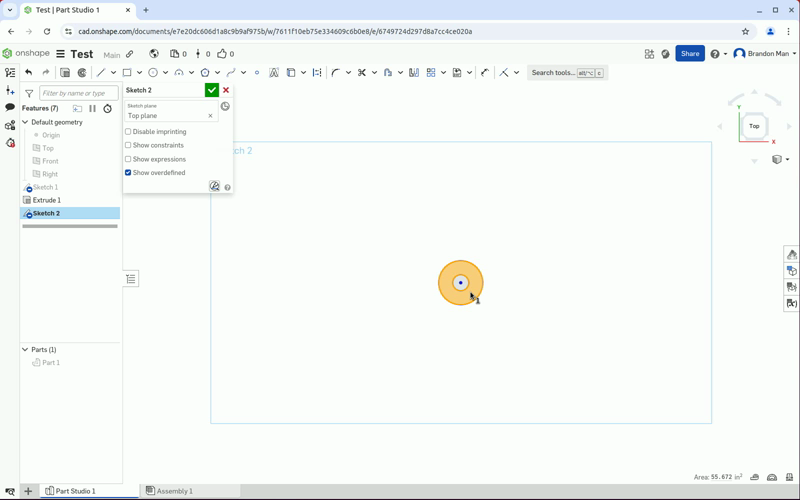
mouse_move(73, 352)
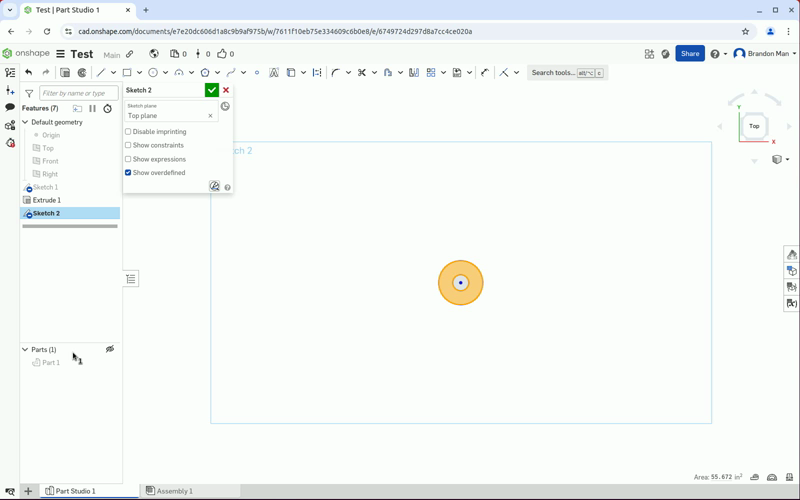
key(shift+y)
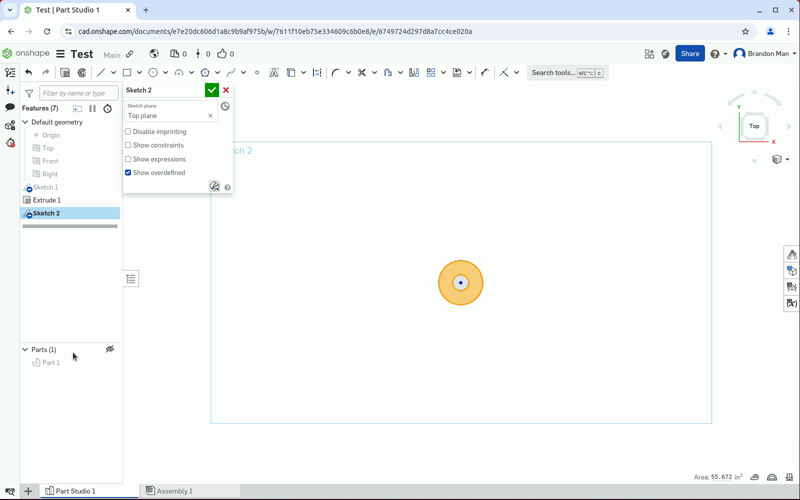
key(shift+e)
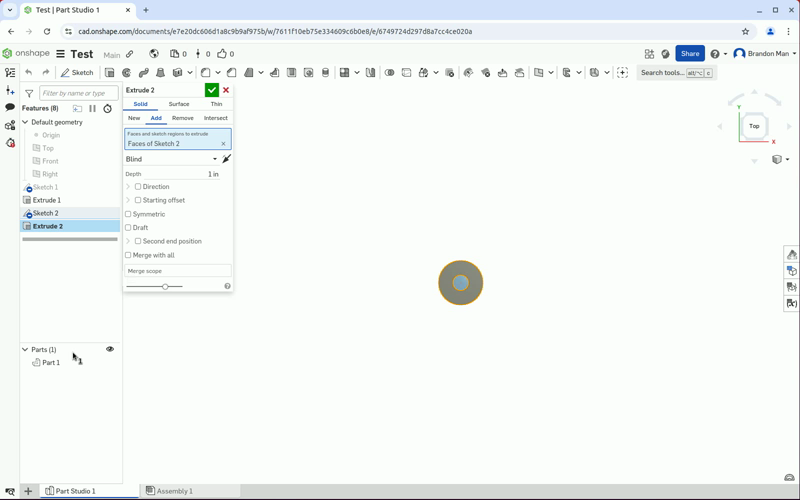
mouse_move(143, 106)
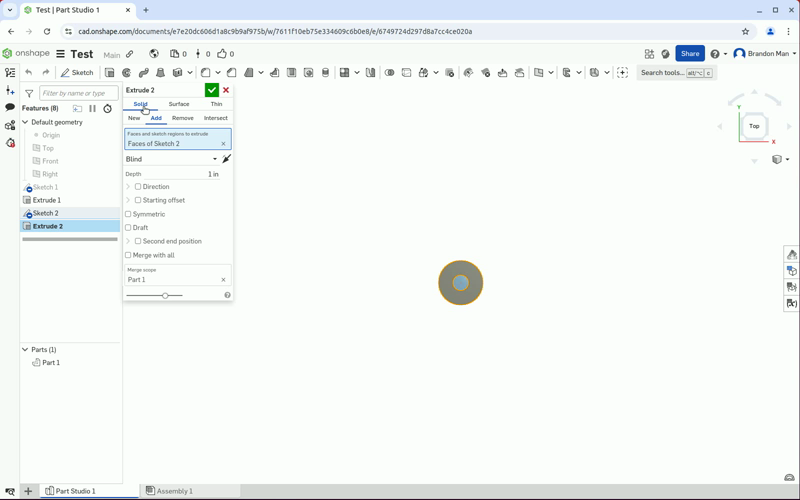
click(143, 106)
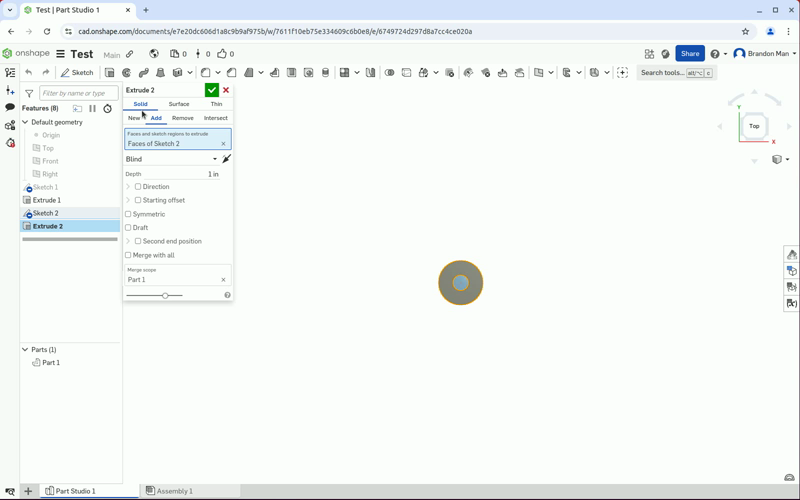
mouse_move(137, 120)
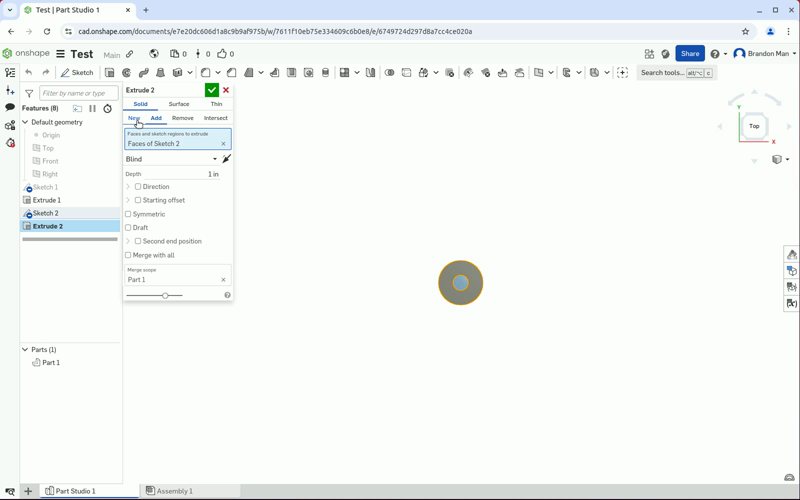
click(137, 120)
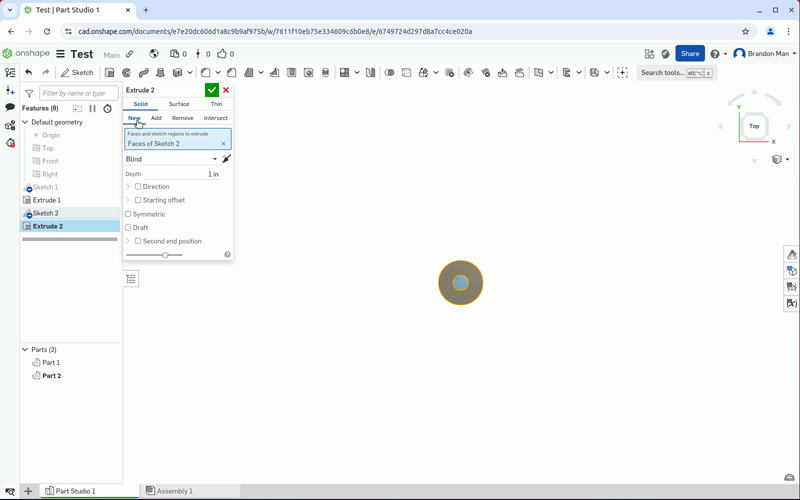
key(tab, 4)
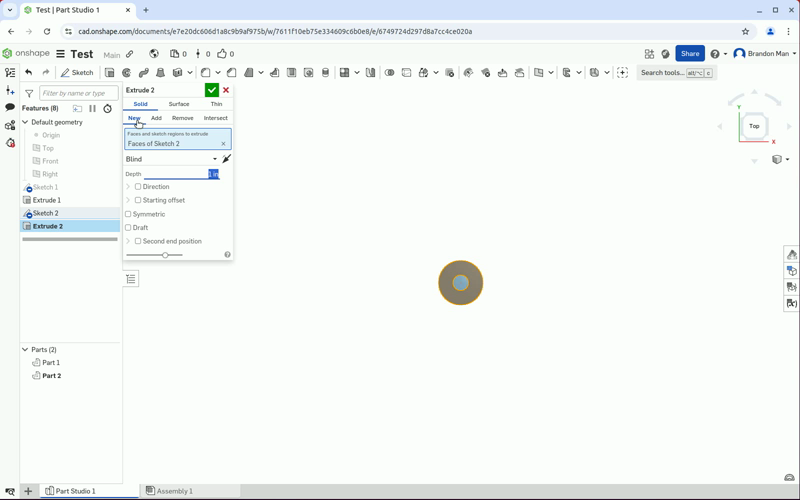
text(21.664)
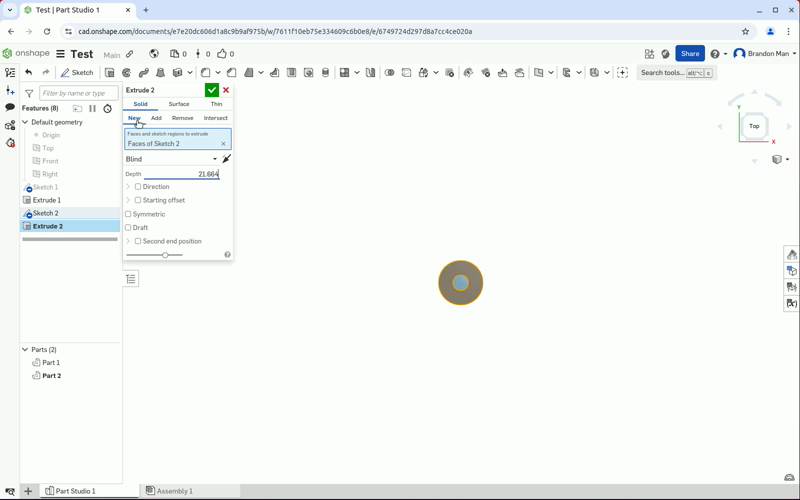
key(tab, 3)
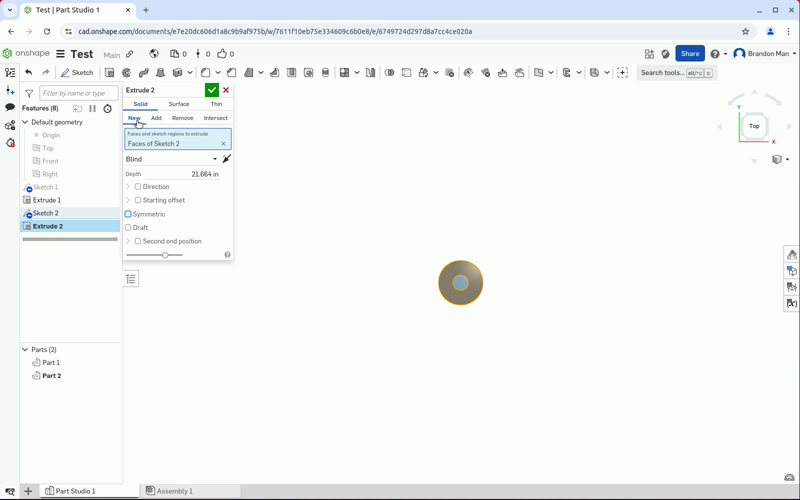
key(space)
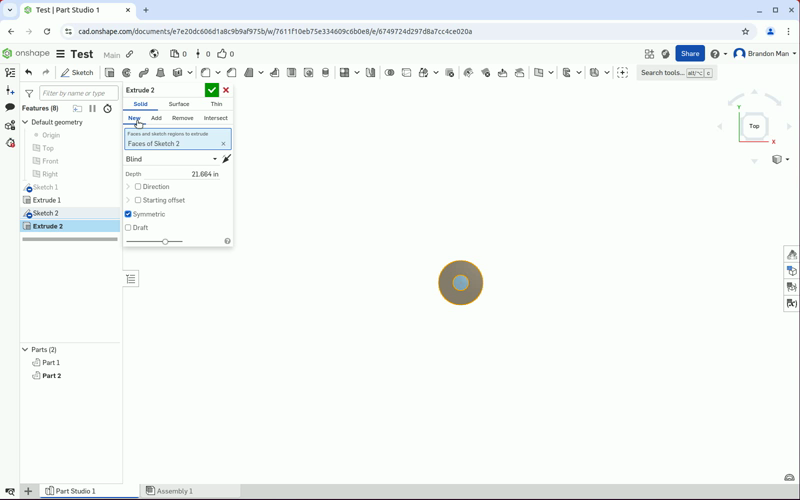
key(enter)
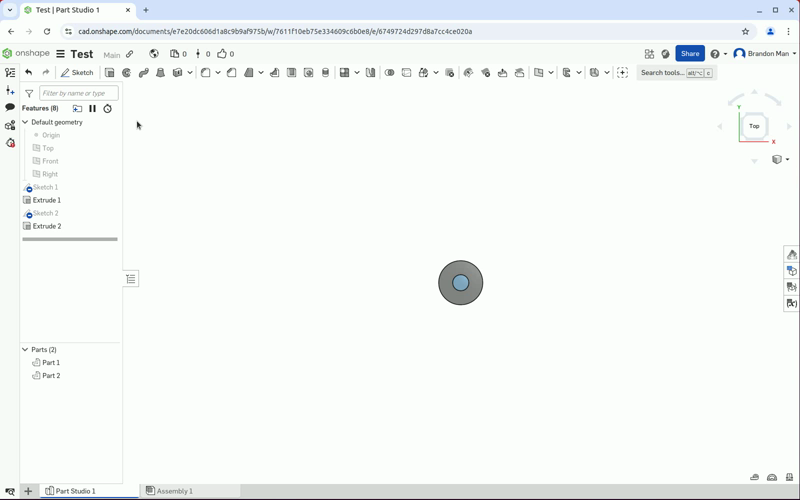
key(shift+h)
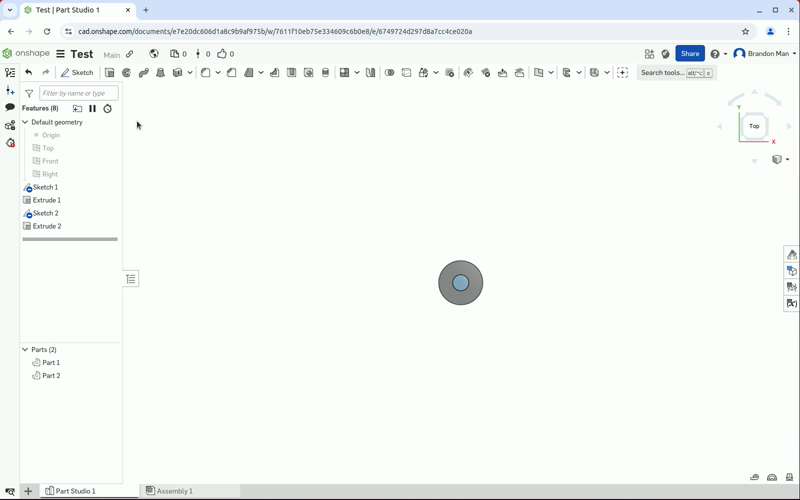
key(shift+h)
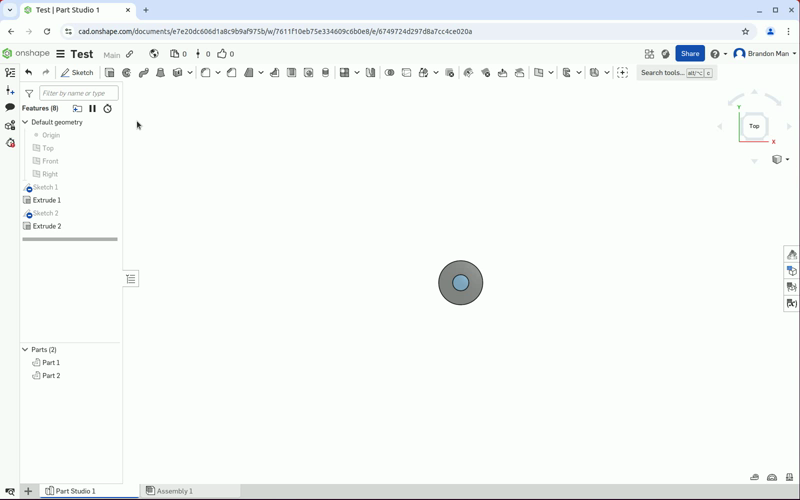
mouse_move(73, 189)
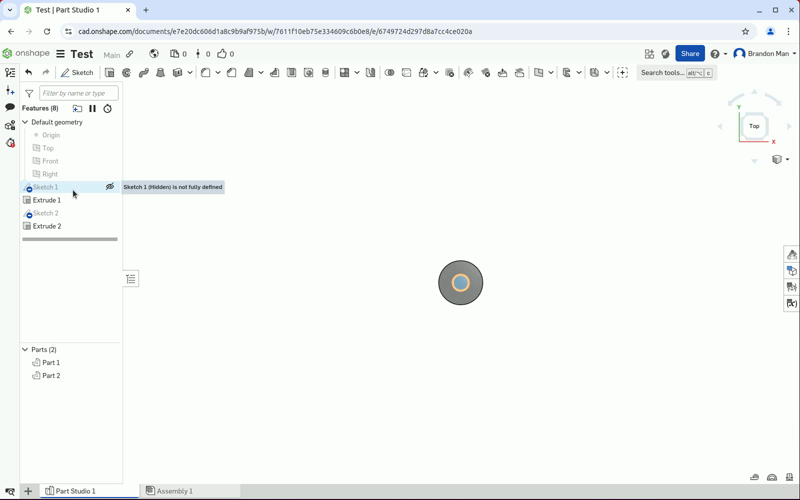
click(73, 189)
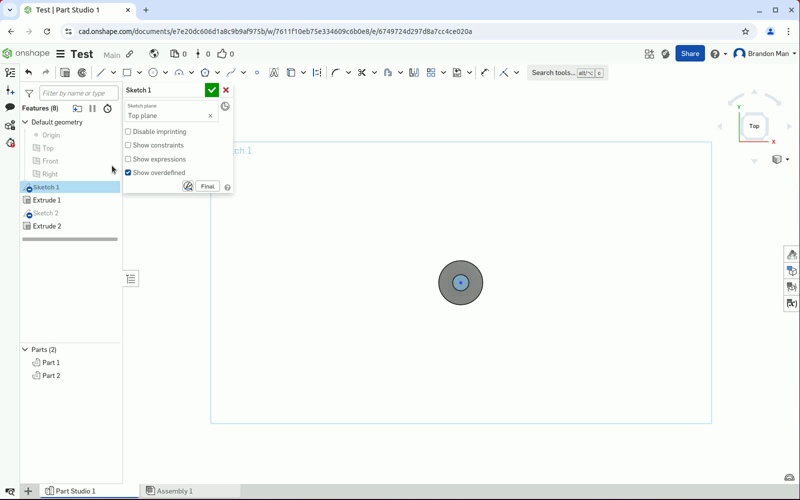
mouse_move(229, 92)
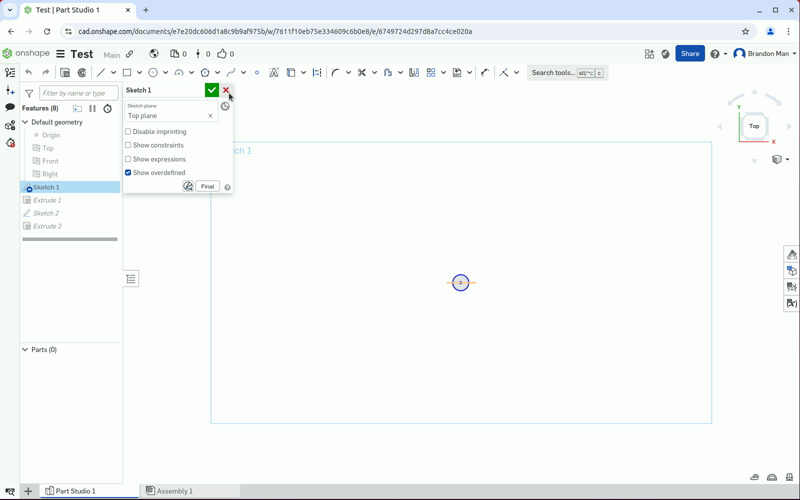
click(229, 92)
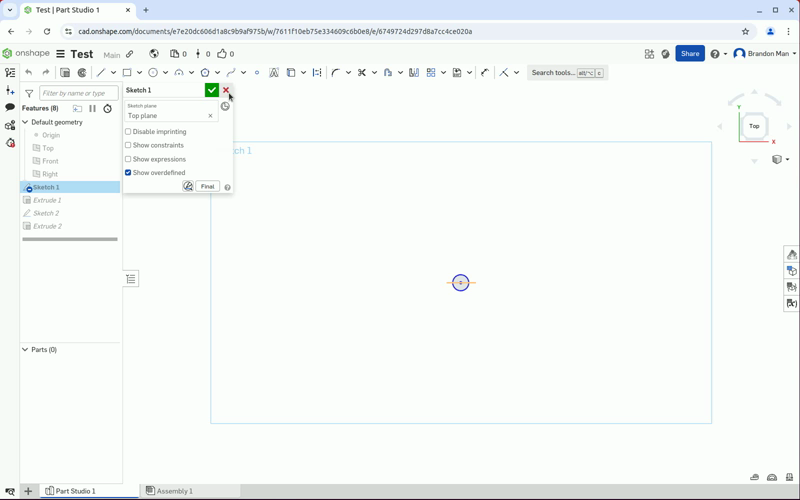
key(shift+s)
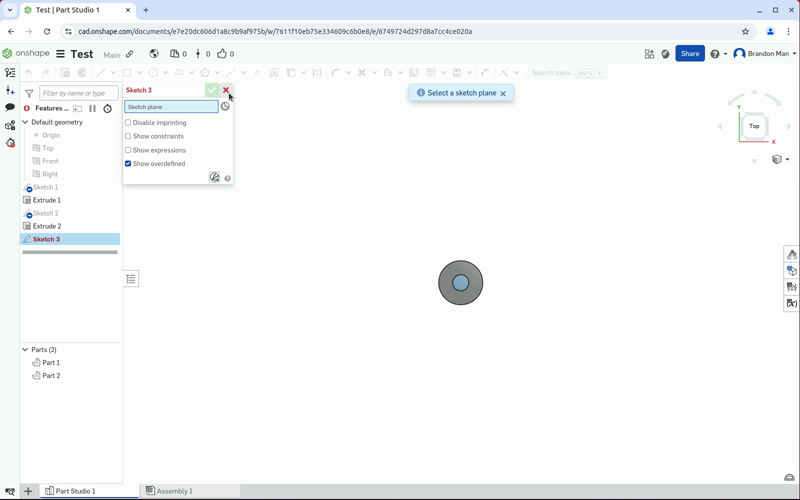
mouse_move(73, 150)
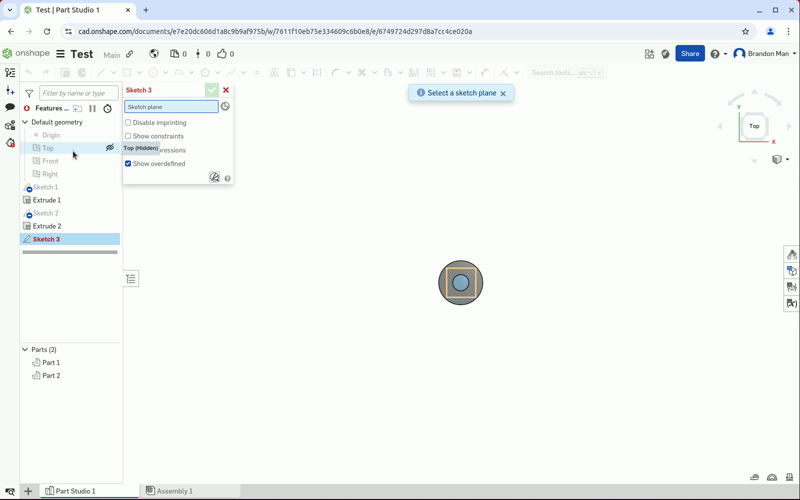
click(73, 150)
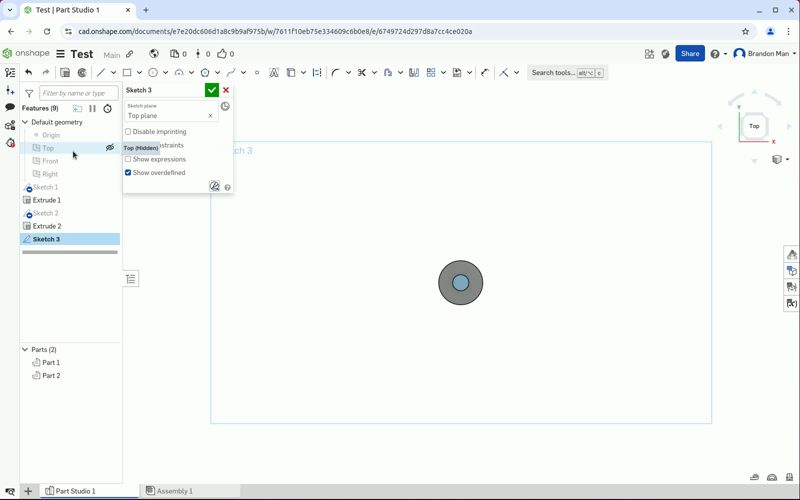
mouse_move(73, 352)
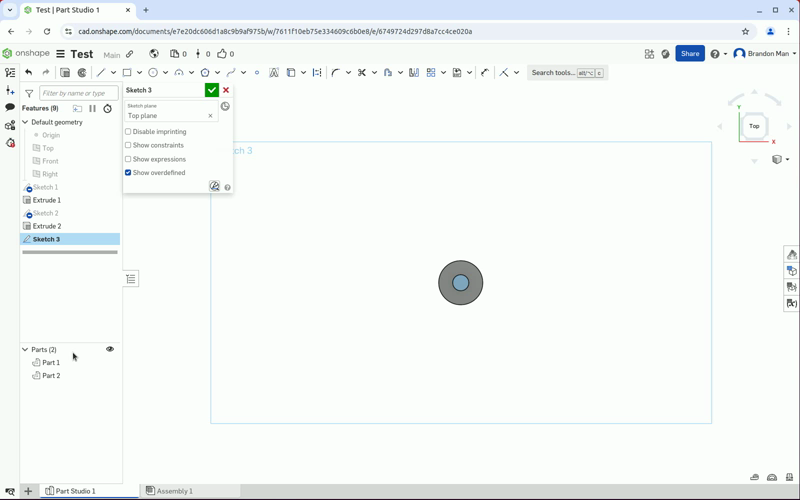
key(y)
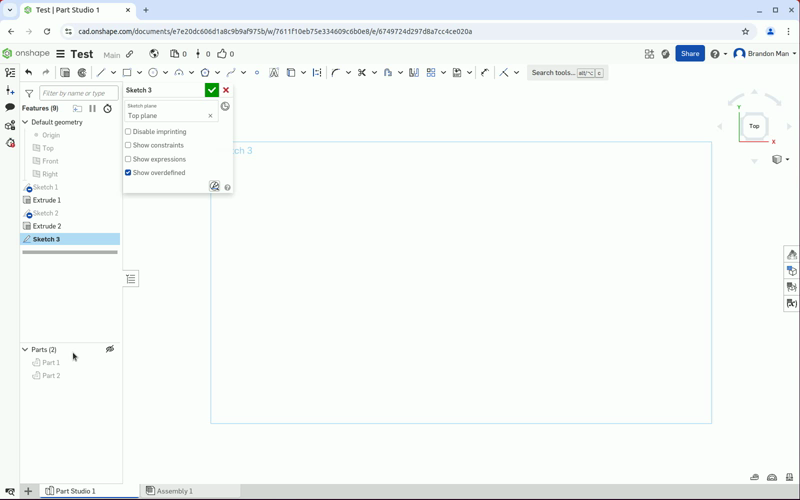
key(c)
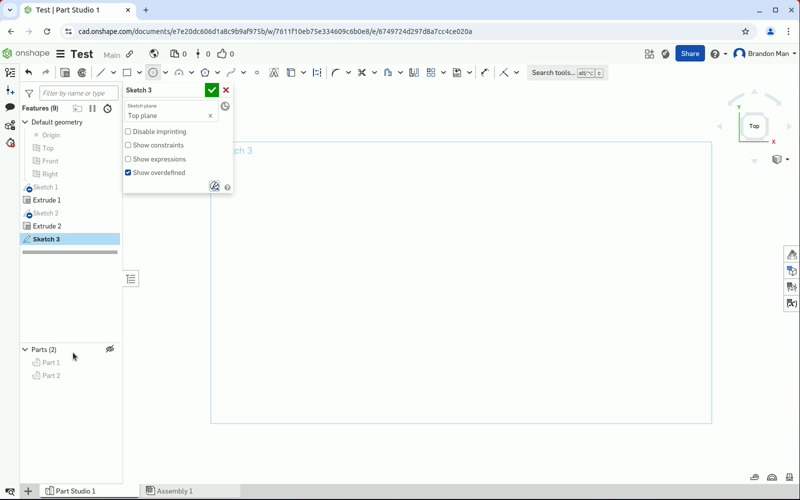
key_down(shift)
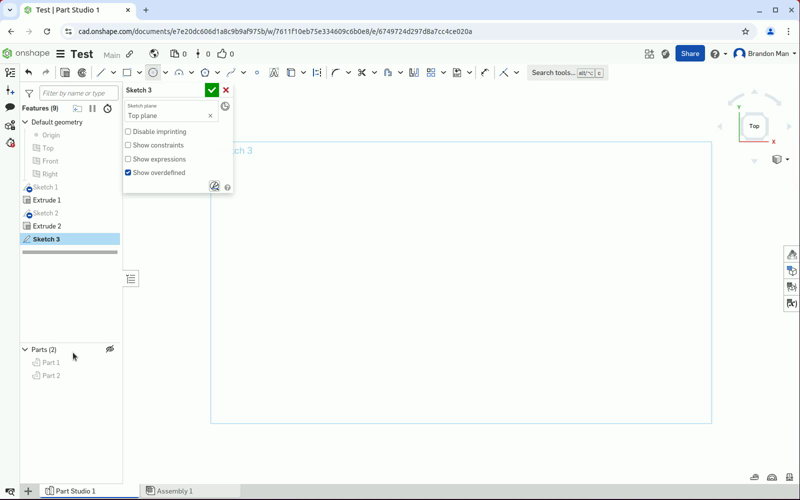
mouse_move(460, 282)
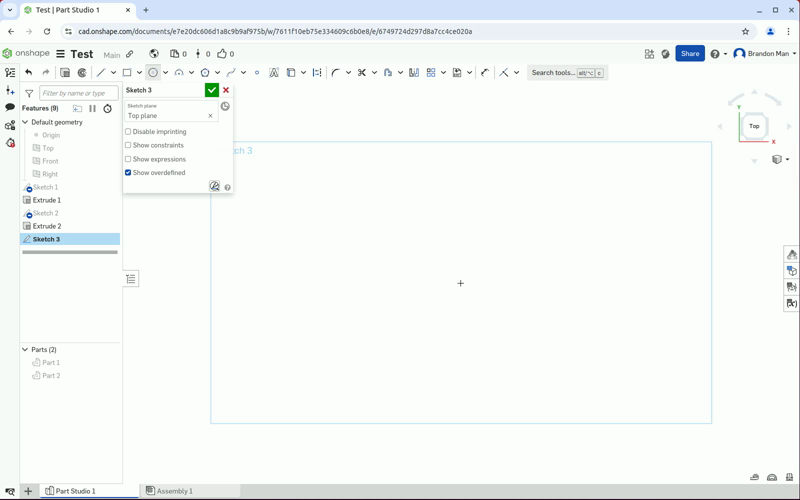
click(460, 282)
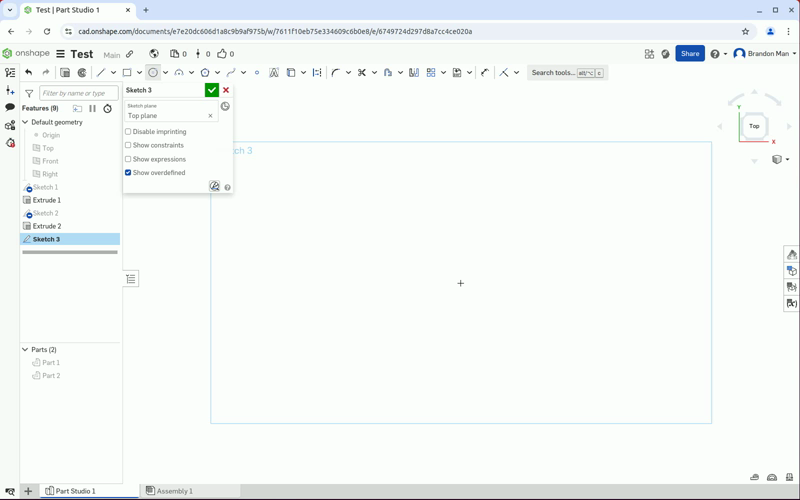
key_up(shift)
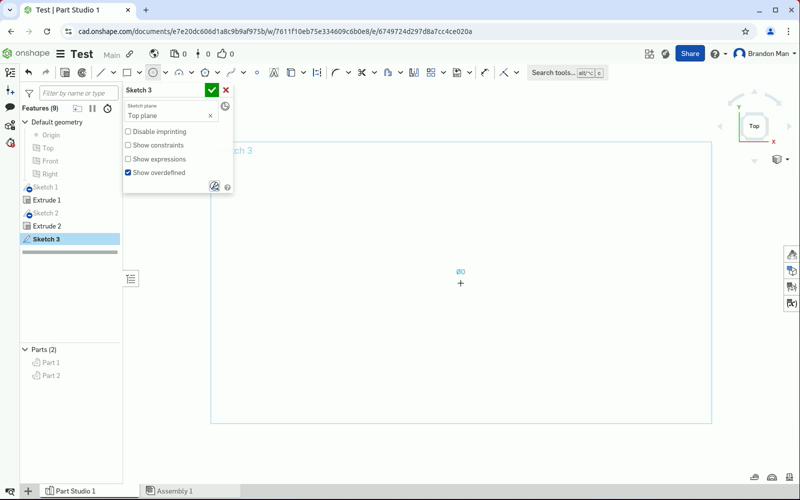
mouse_move(499, 282)
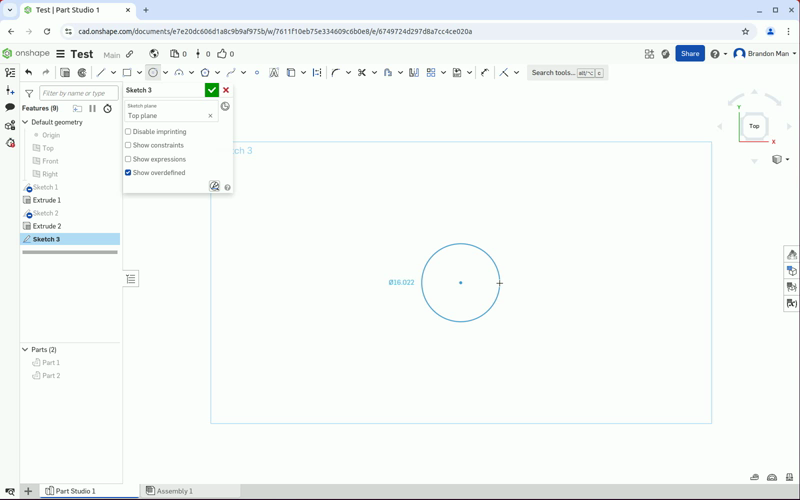
click(499, 282)
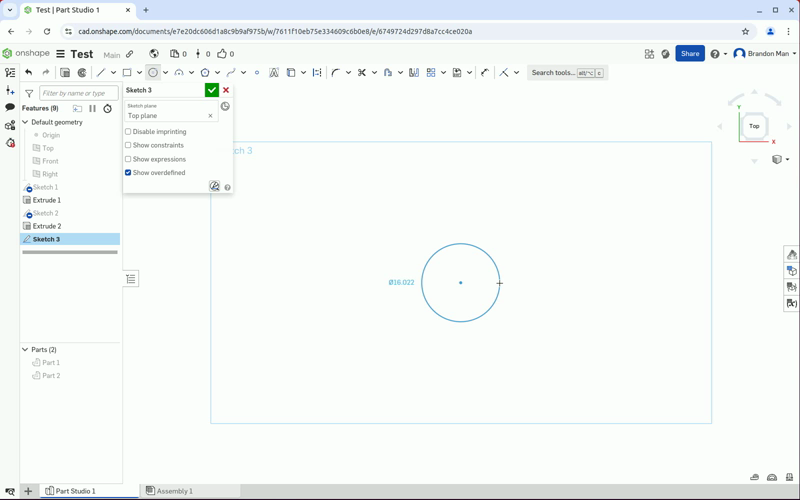
key(esc)
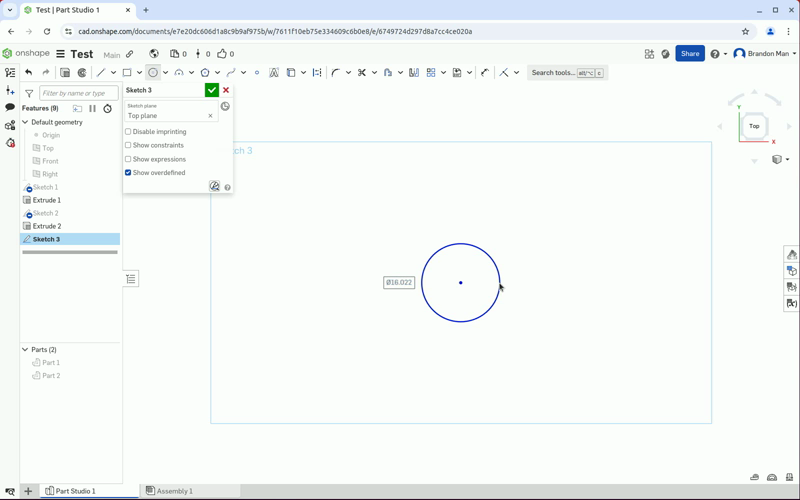
key(c)
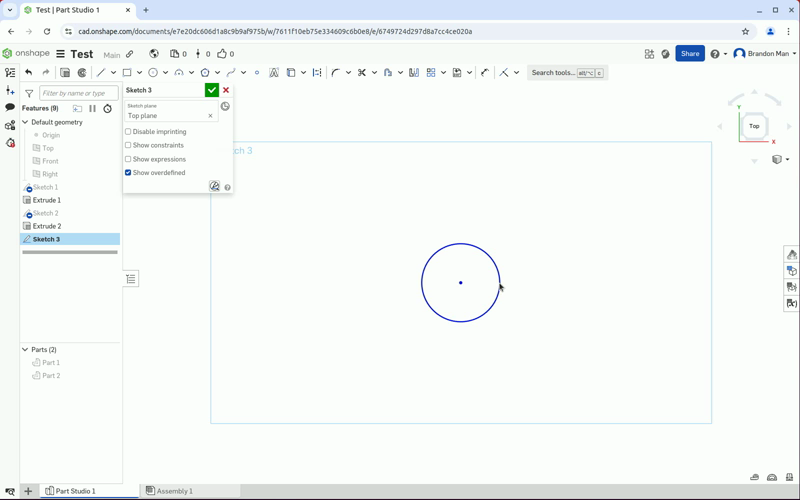
key_down(shift)
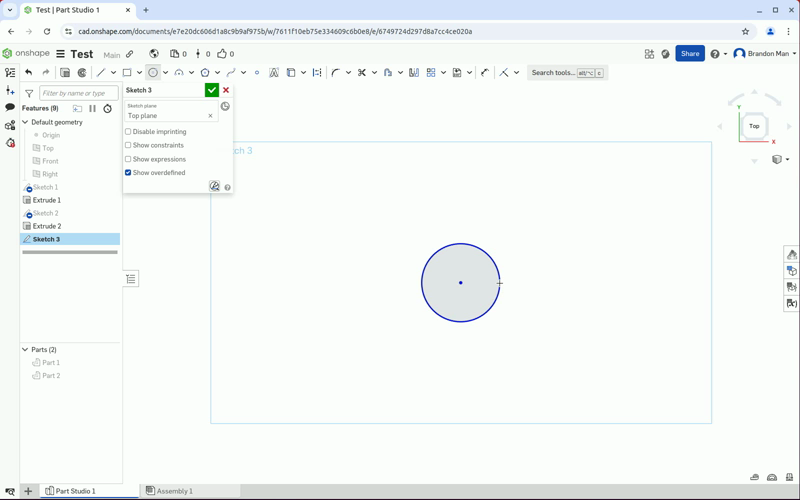
mouse_move(460, 282)
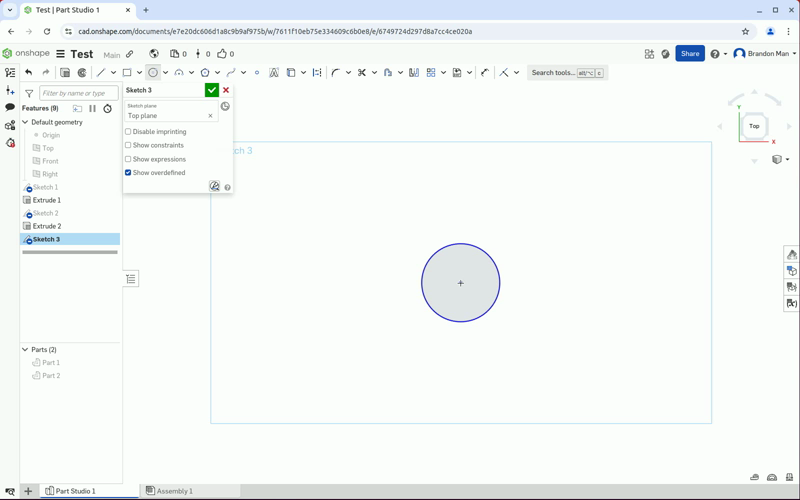
click(460, 282)
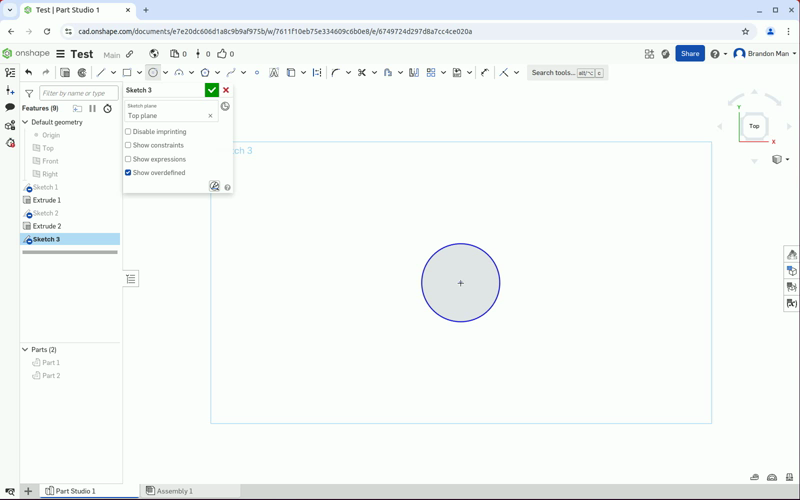
key_up(shift)
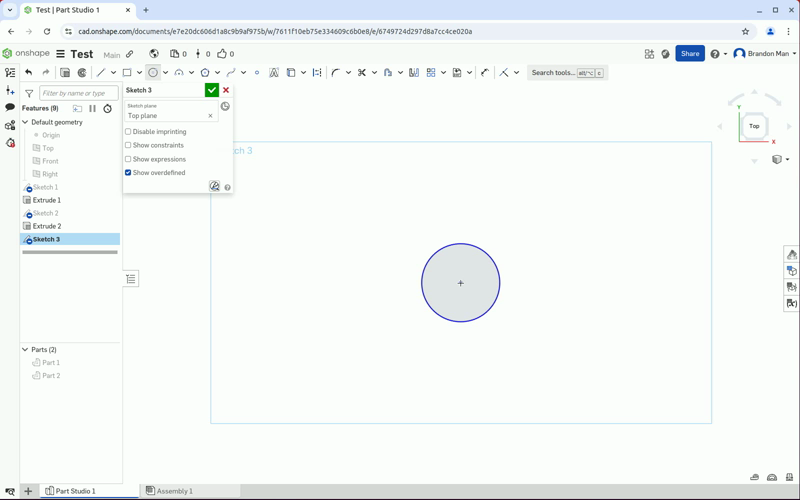
mouse_move(482, 282)
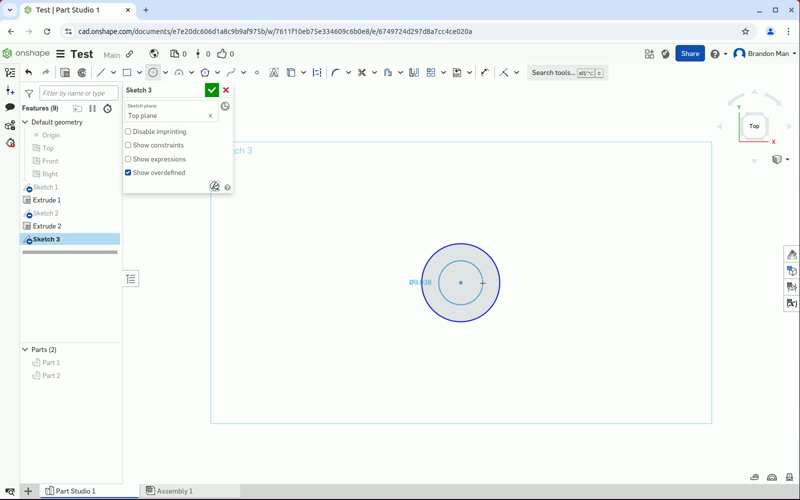
click(482, 282)
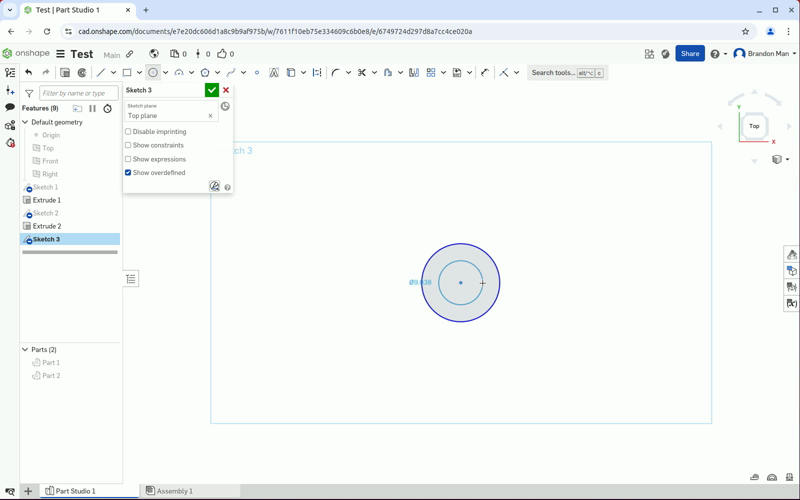
key(esc)
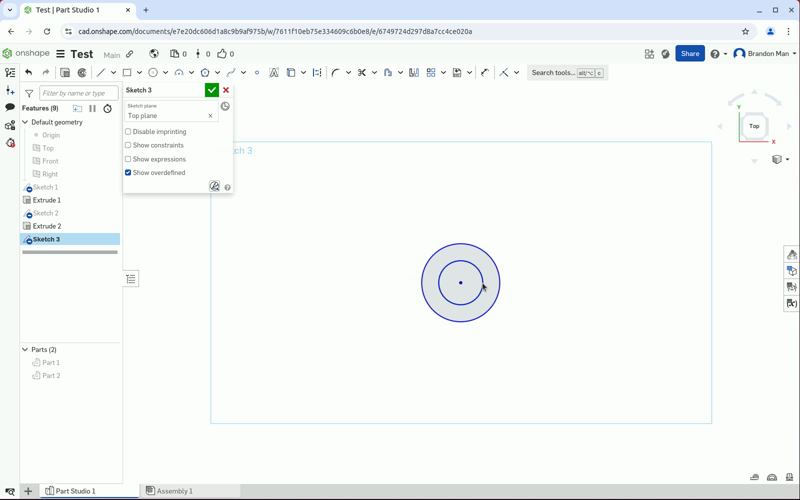
mouse_move(437, 306)
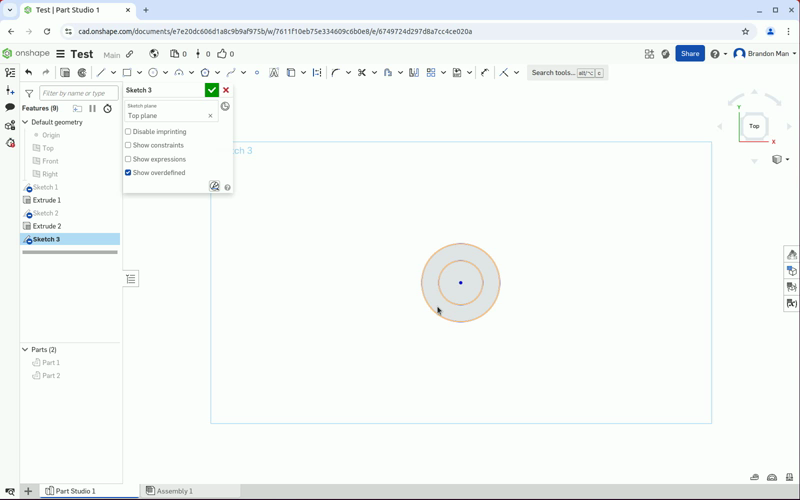
click(437, 306)
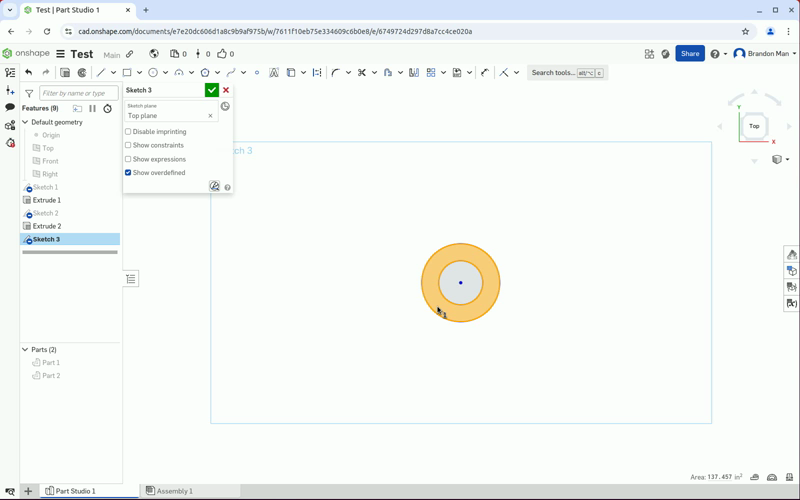
mouse_move(73, 352)
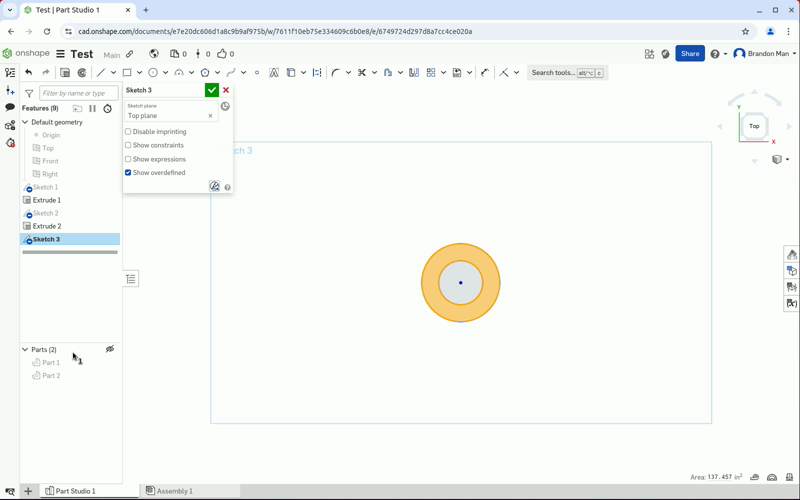
key(shift+y)
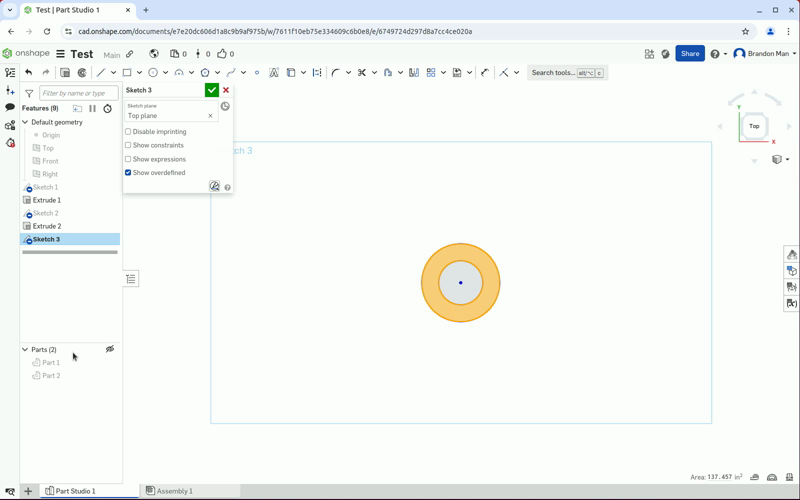
key(shift+e)
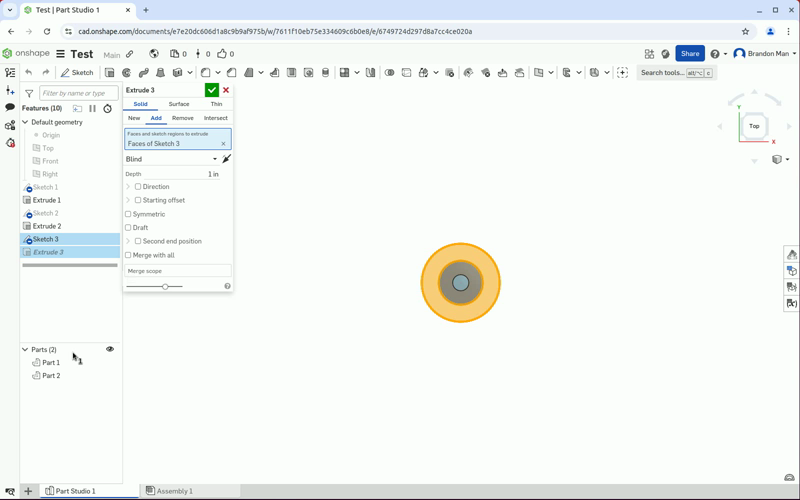
mouse_move(143, 106)
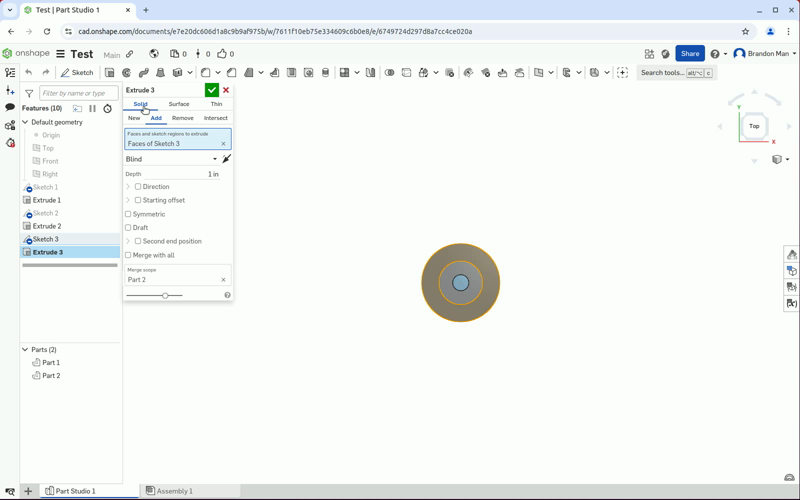
click(143, 106)
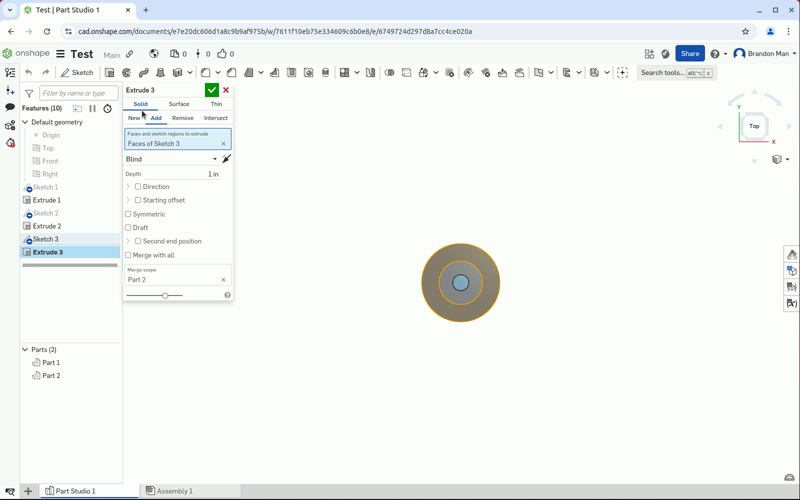
mouse_move(137, 120)
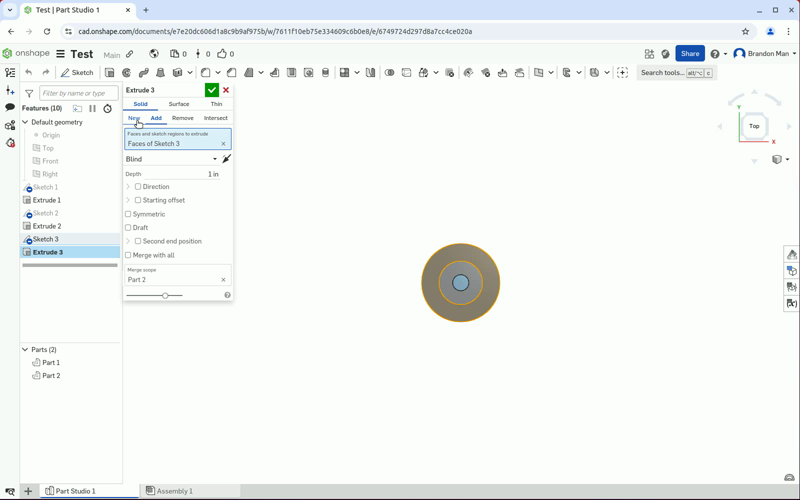
click(137, 120)
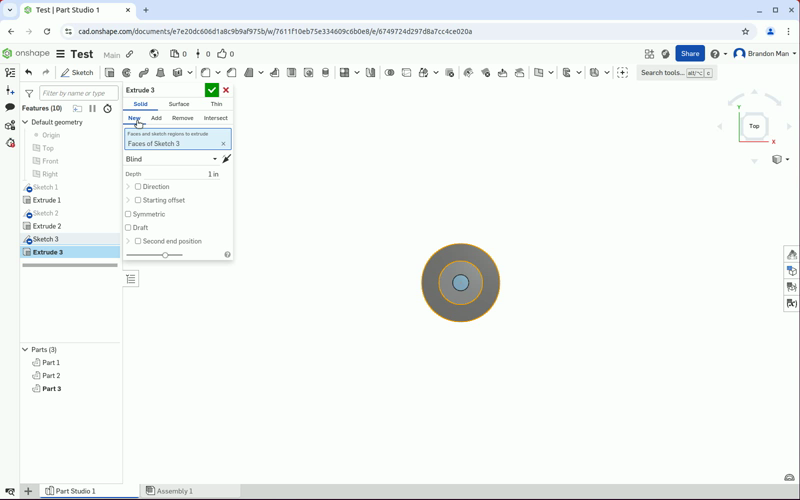
key(tab, 4)
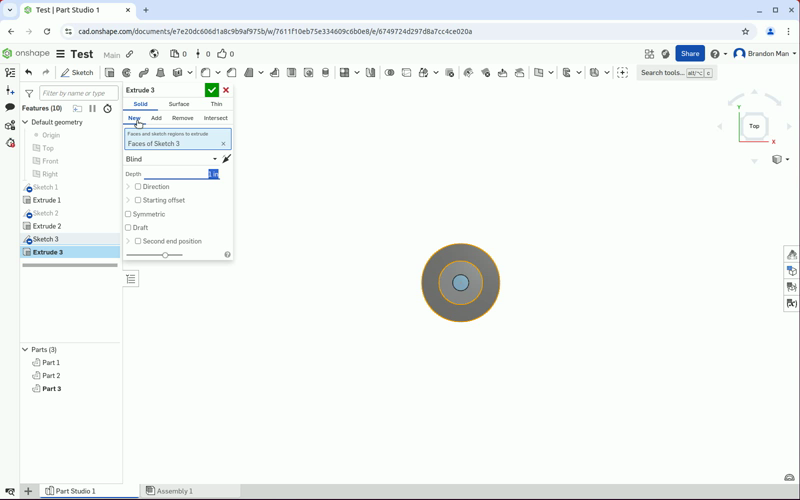
text(9.148)
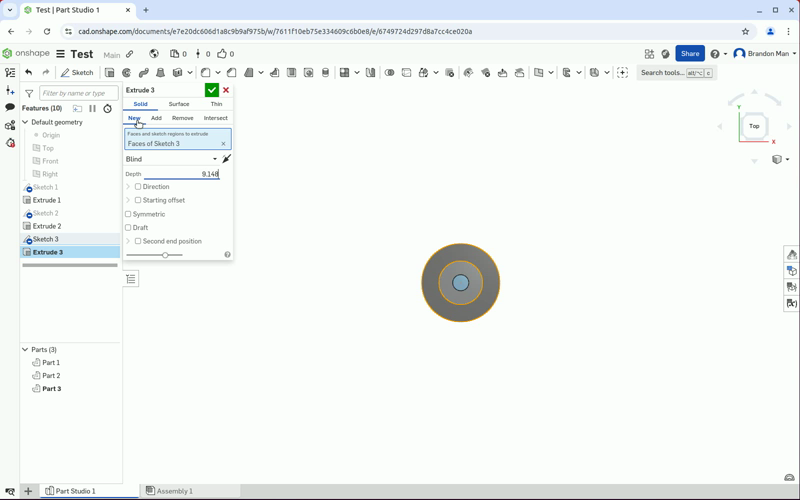
key(tab, 3)
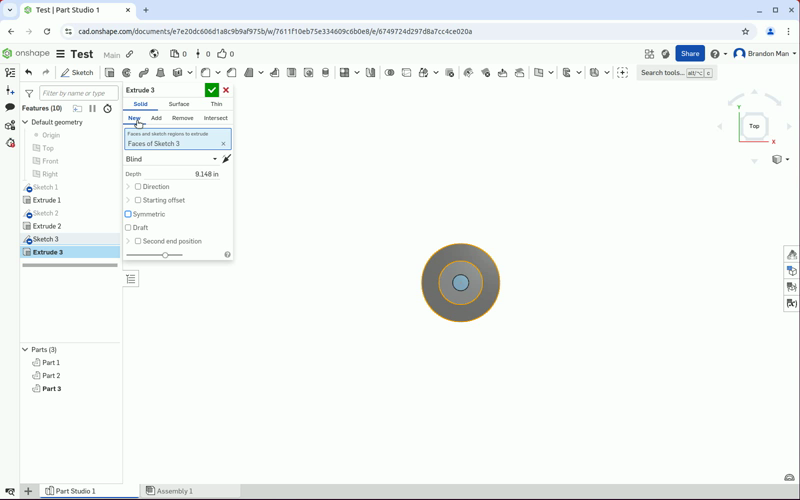
key(space)
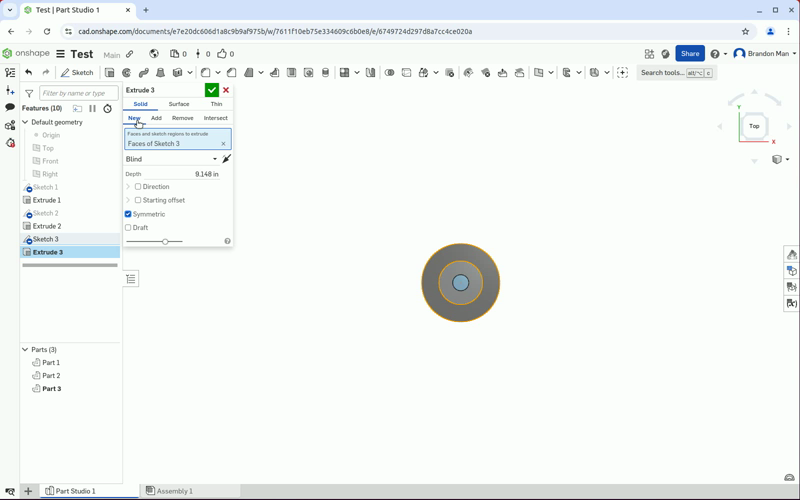
key(enter)
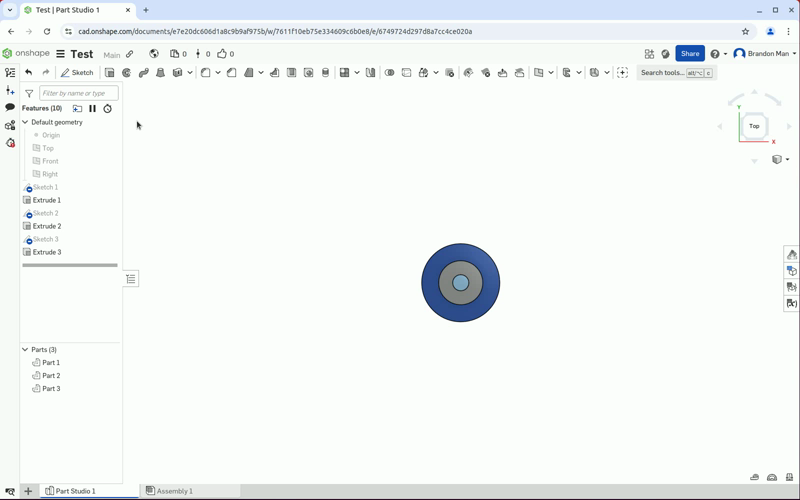
key(shift+h)
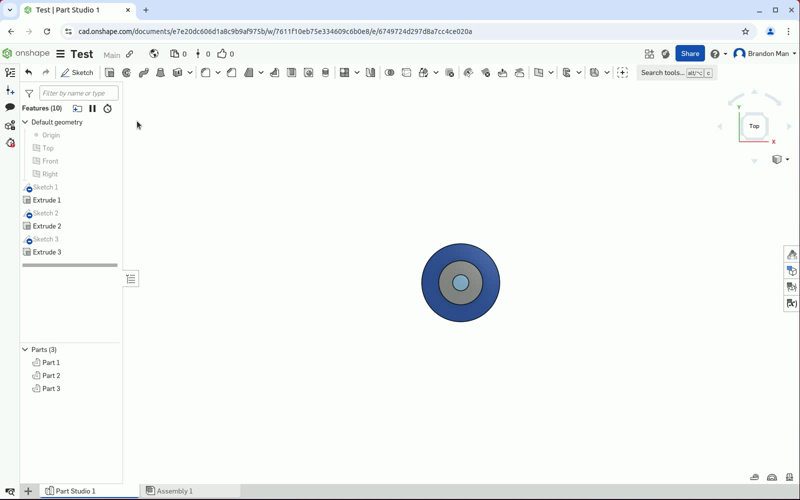
key(shift+h)
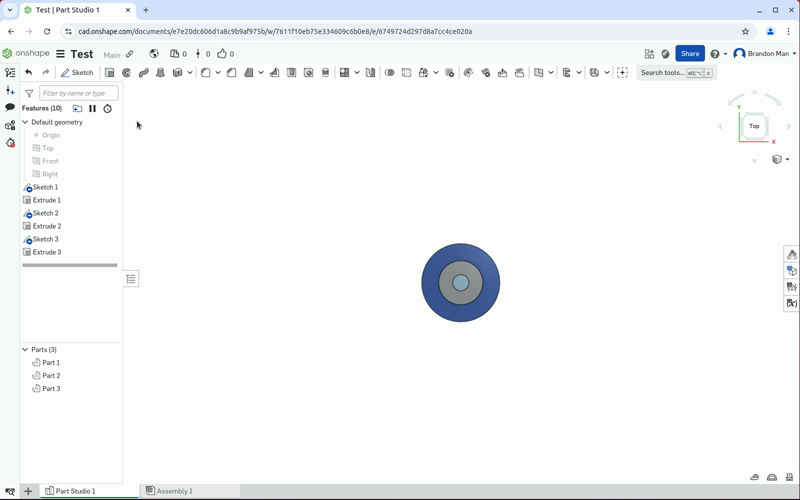
key(shift+7)
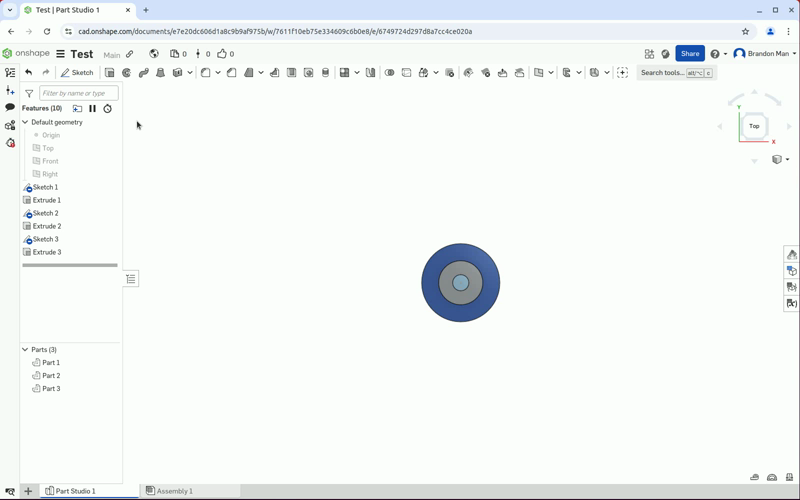
key(up, 3)
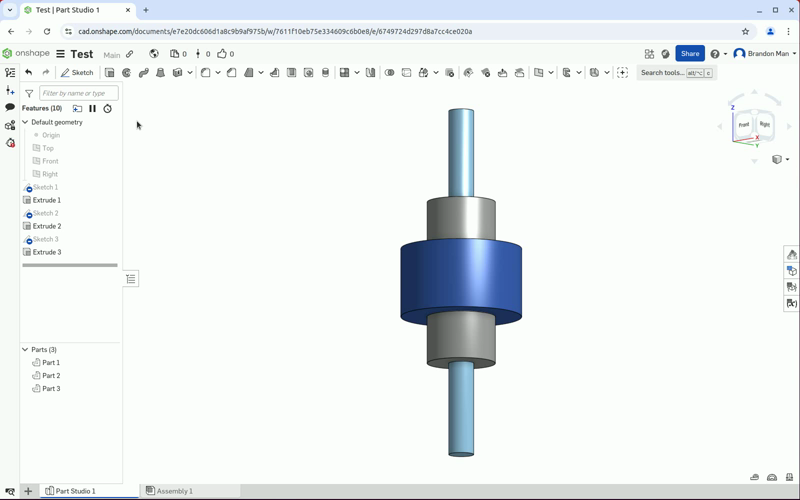
key(left, 3)
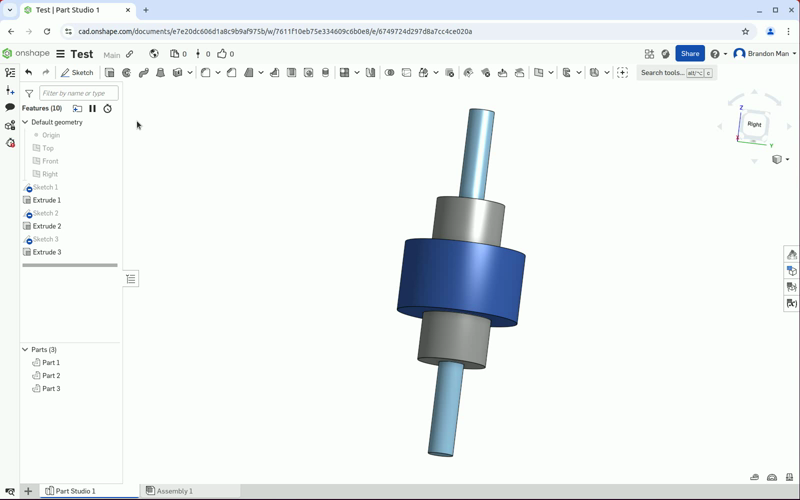
key(right, 3)
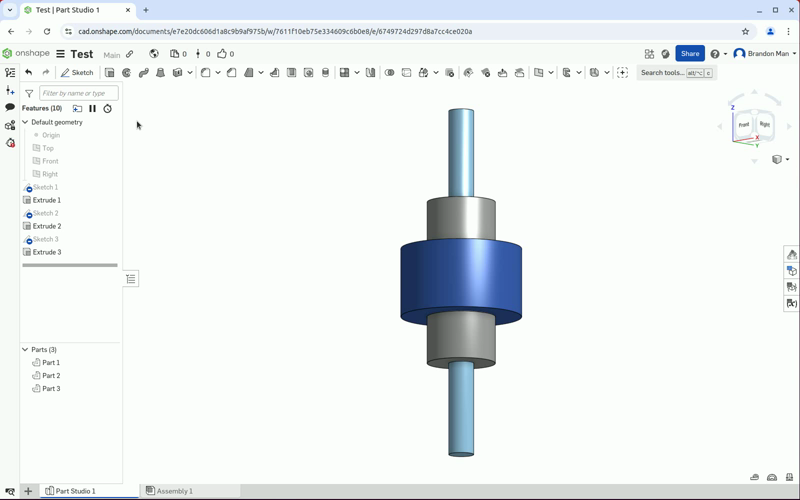
key(down, 3)
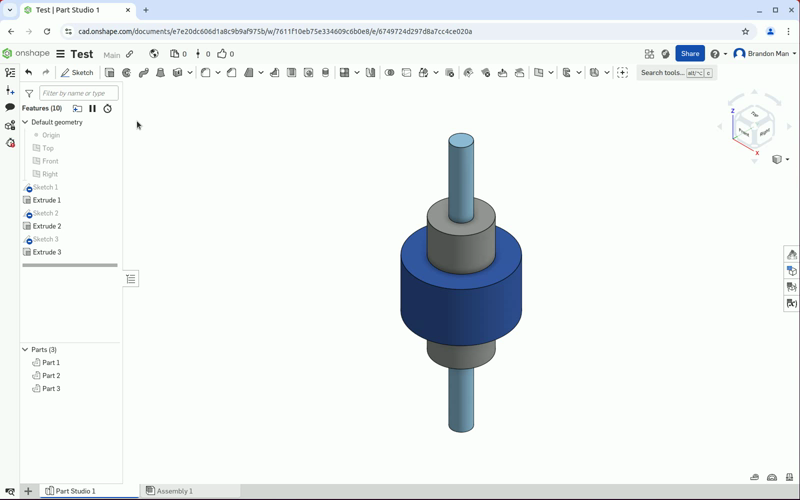
mouse_move(73, 189)
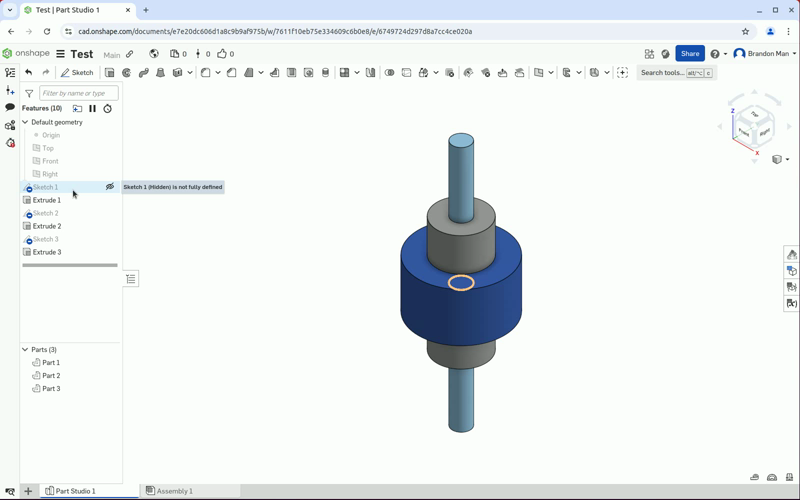
click(73, 189)